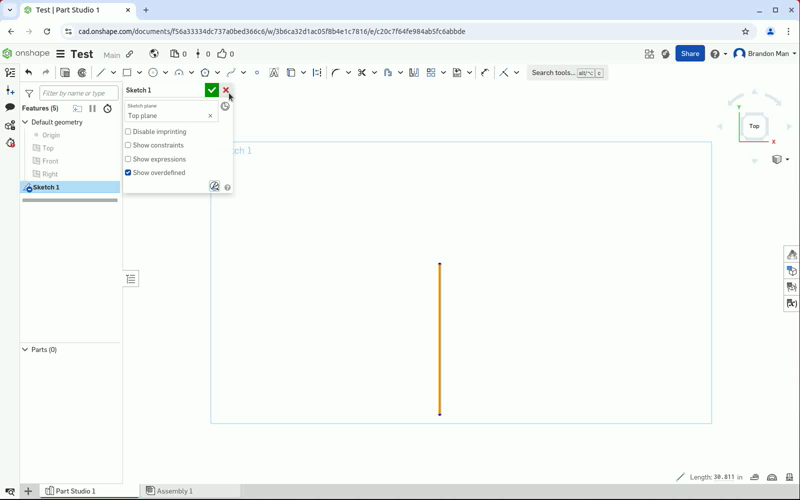
key(shift+h)
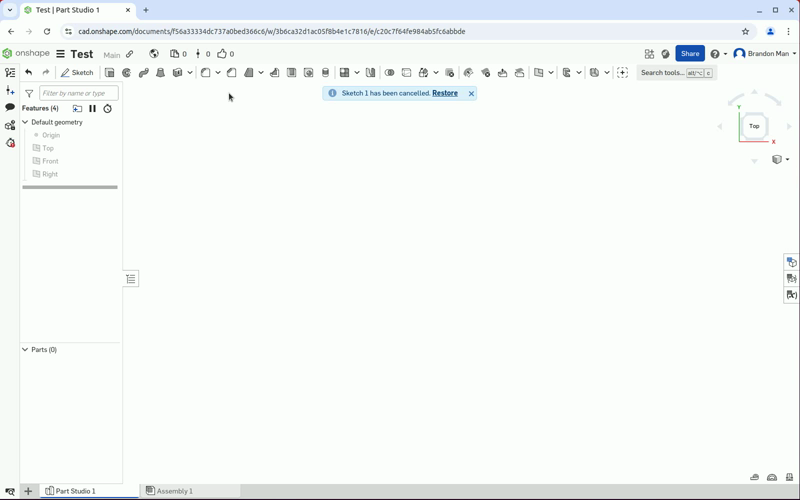
mouse_move(73, 352)
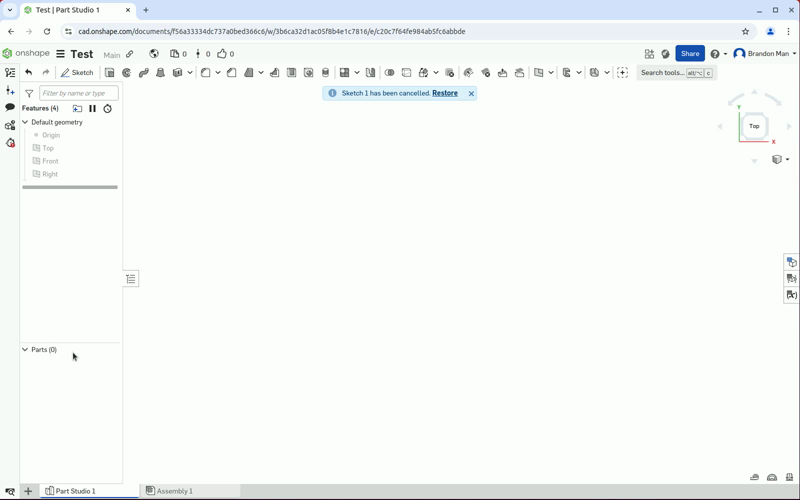
key(y)
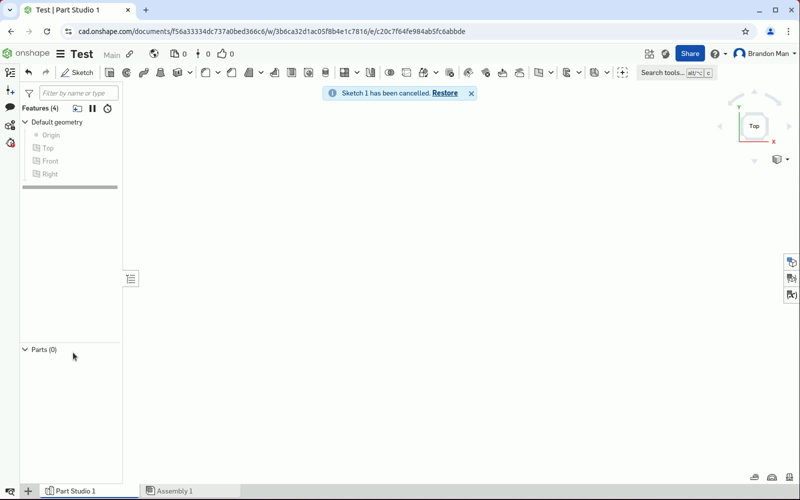
key(shift+p)
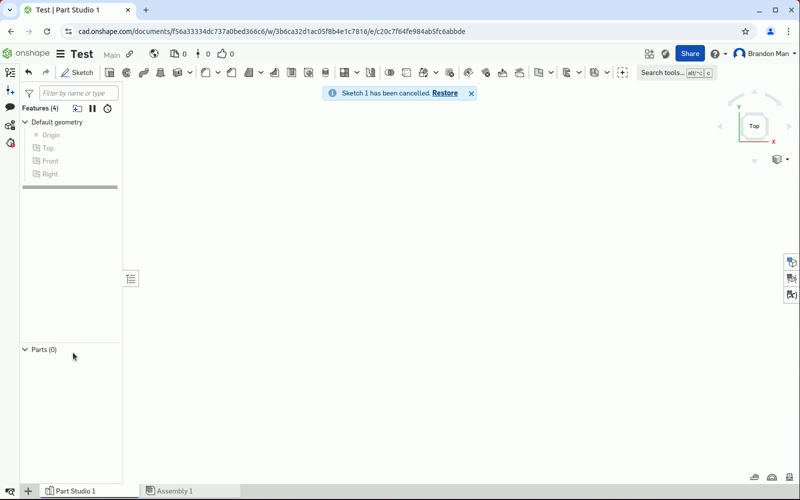
key(space)
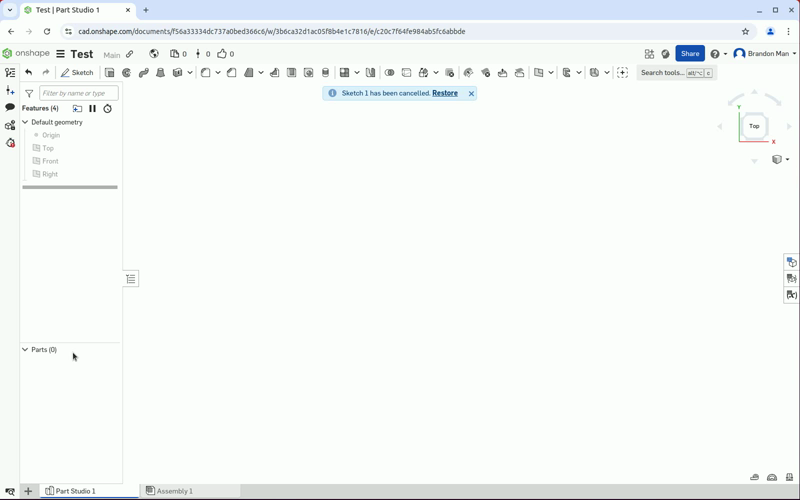
key_down(shift)
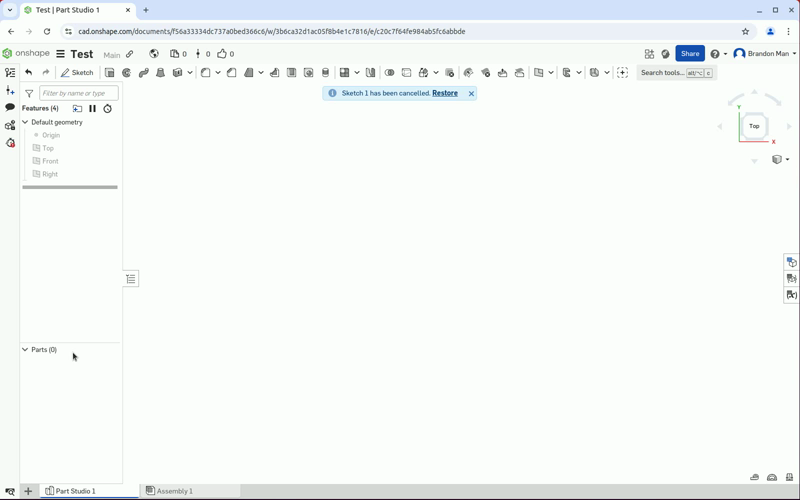
key(up)
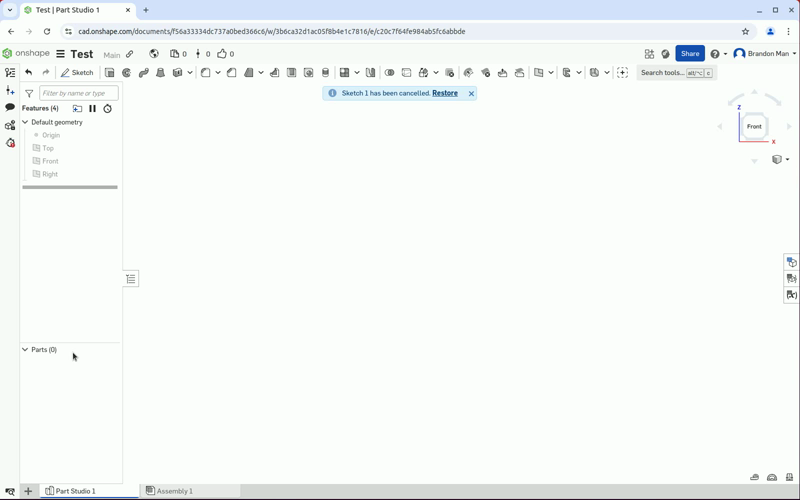
key_up(shift)
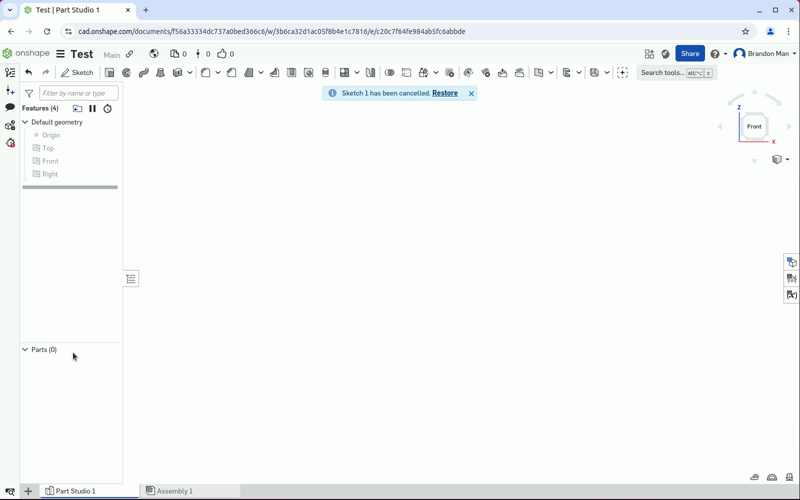
mouse_move(73, 352)
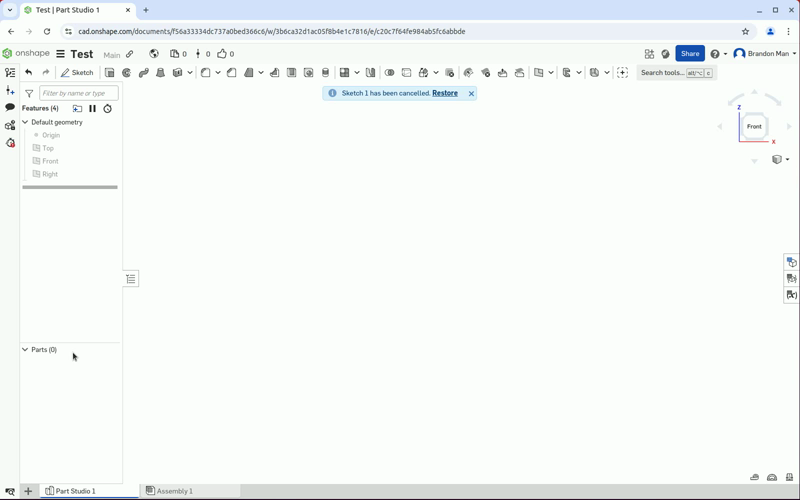
key(shift+y)
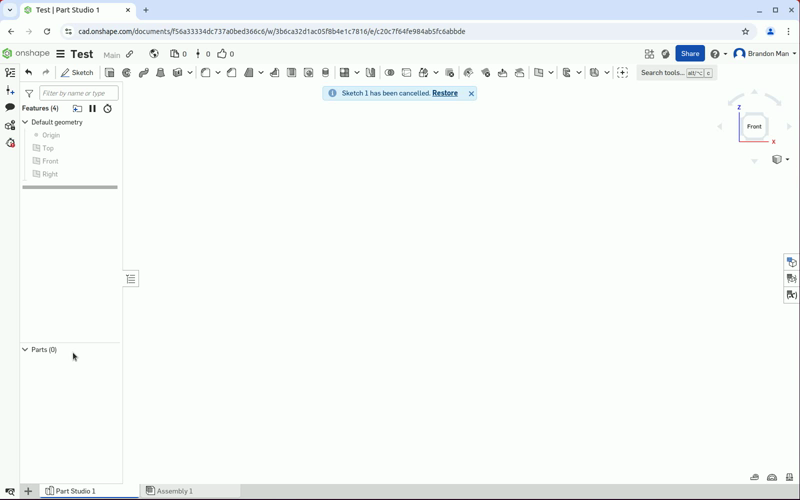
key(shift+s)
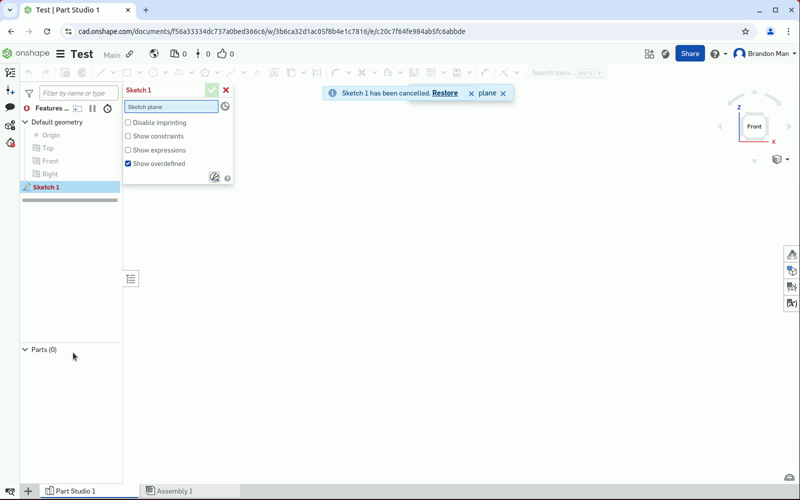
mouse_move(73, 163)
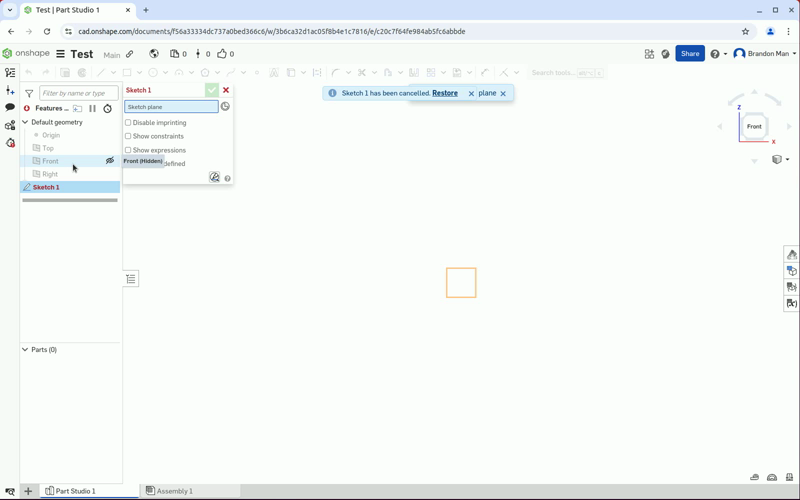
click(73, 163)
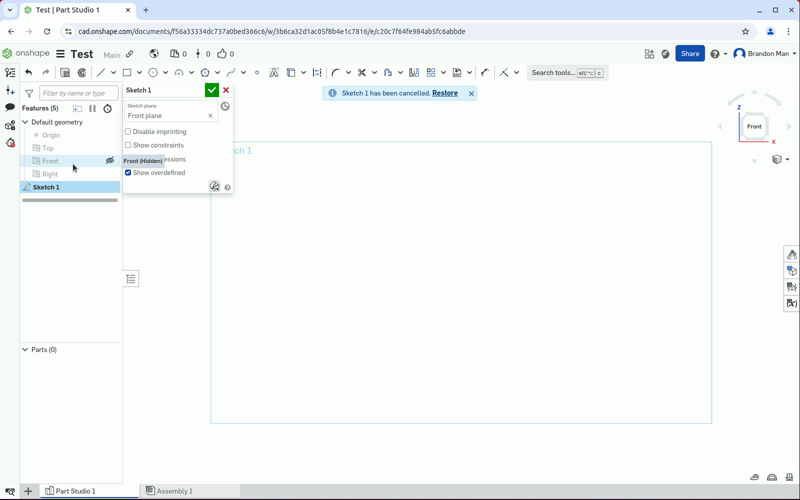
mouse_move(73, 352)
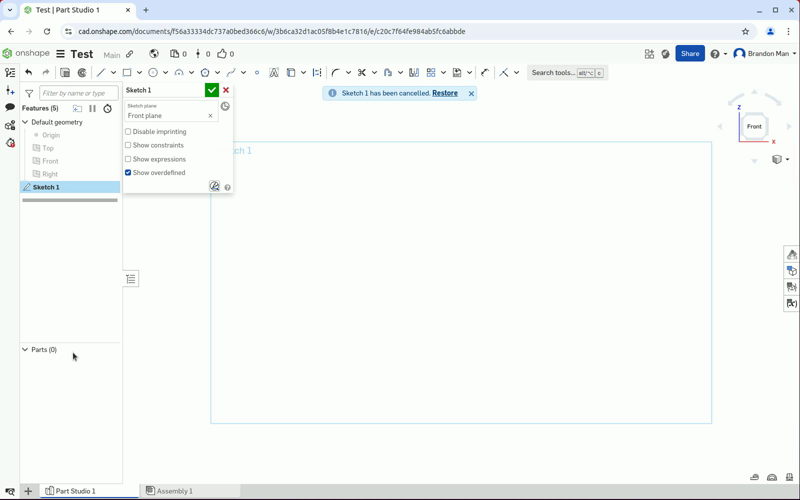
key(y)
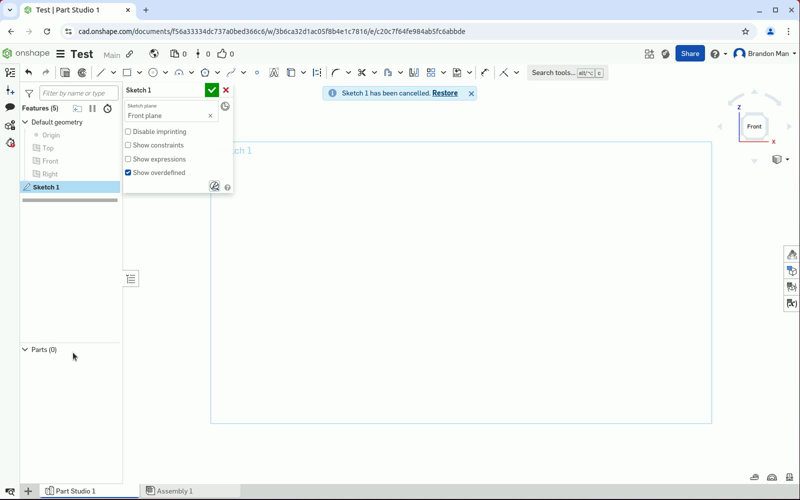
key(l)
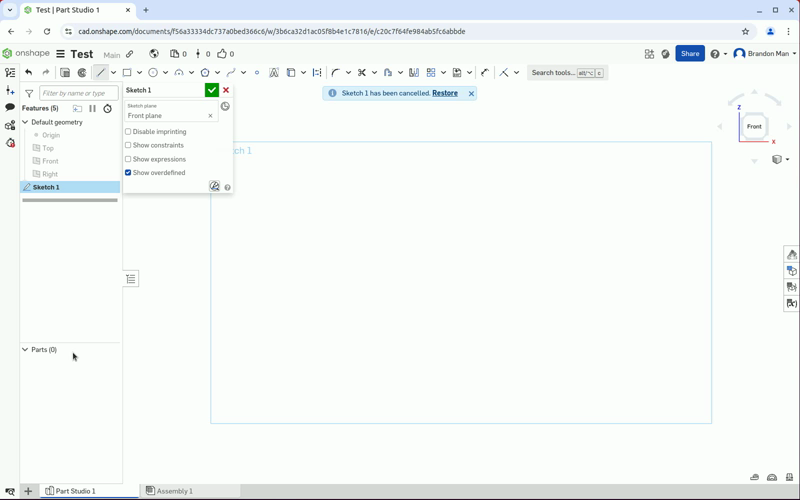
key_down(shift)
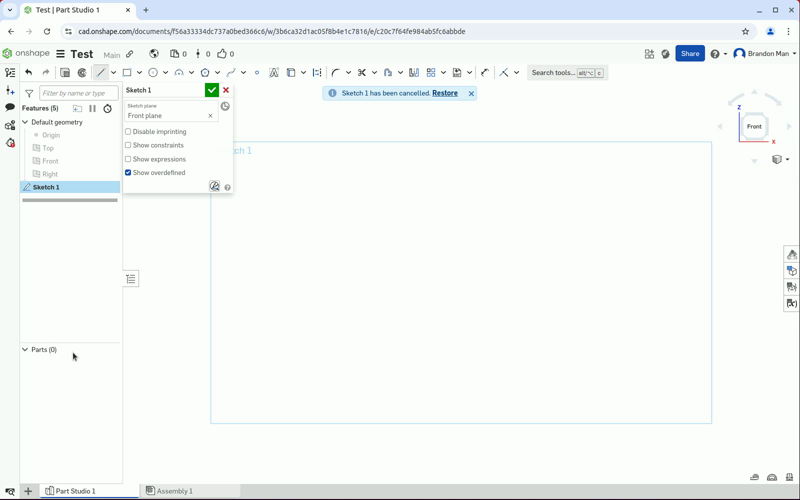
mouse_move(380, 367)
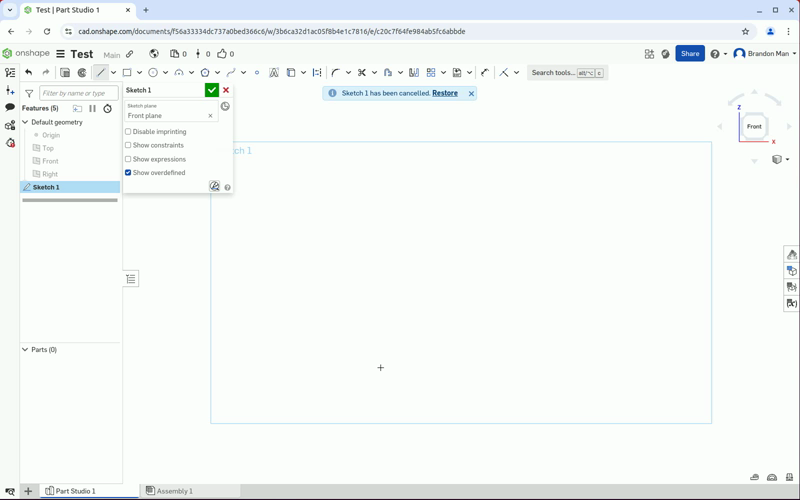
click(380, 367)
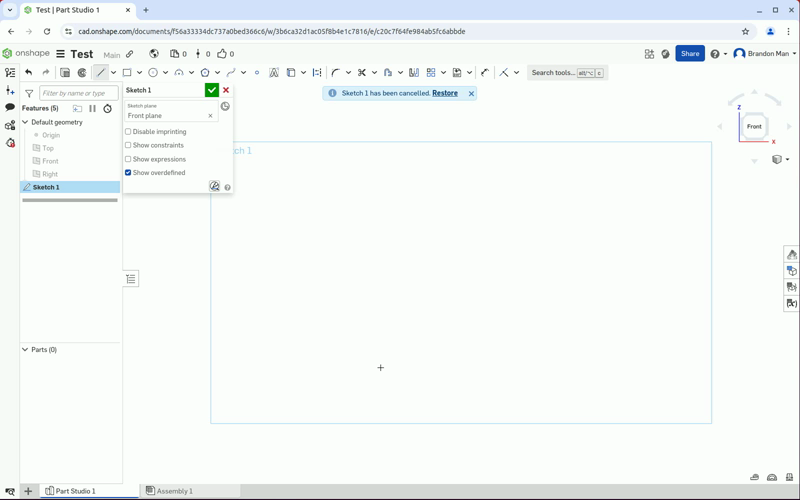
key_up(shift)
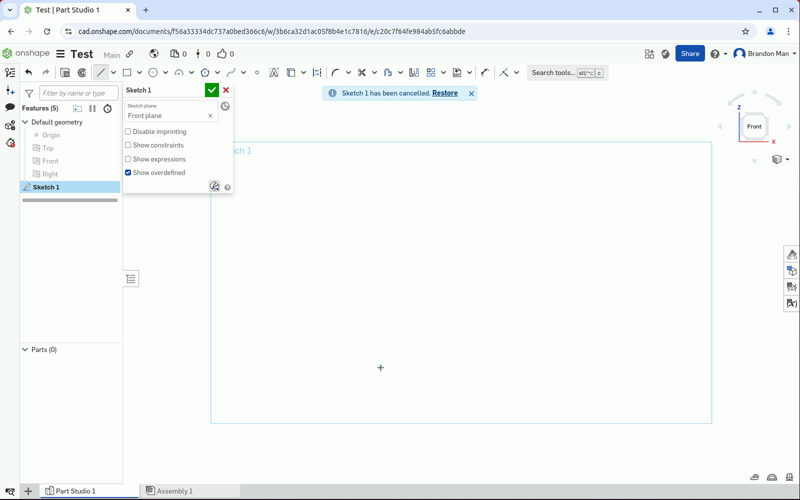
key_down(shift)
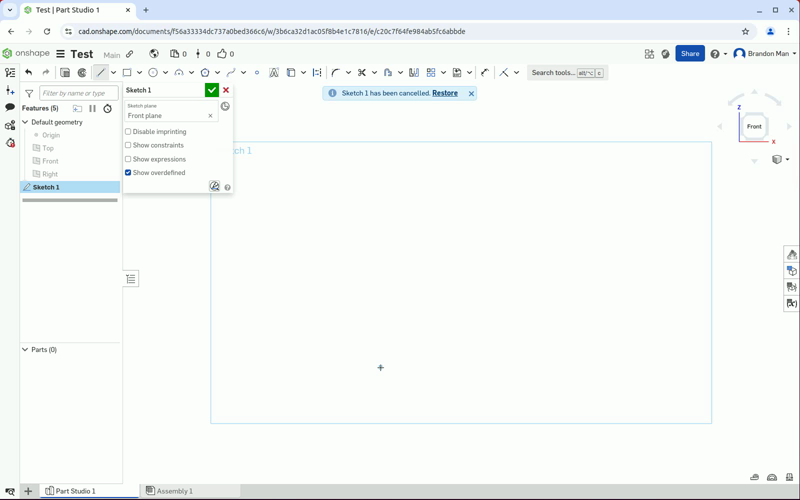
mouse_move(570, 310)
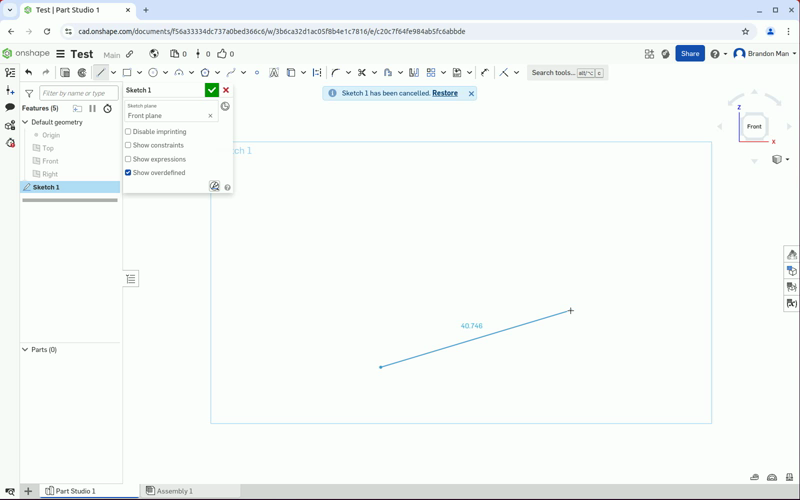
click(570, 310)
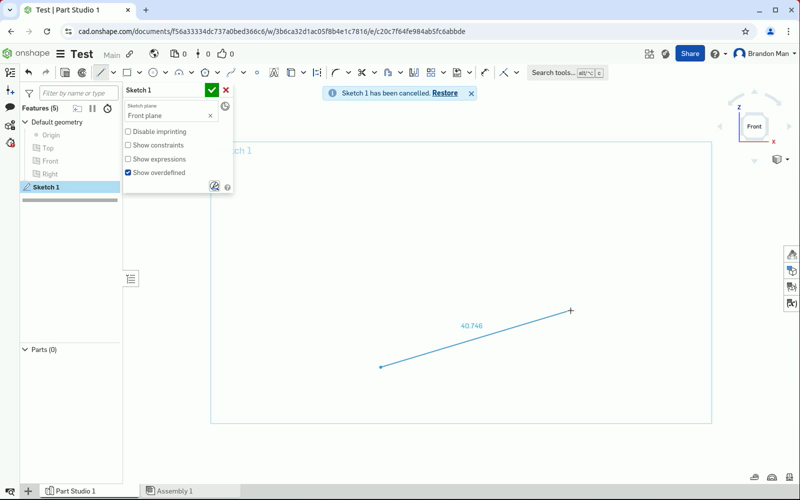
key_up(shift)
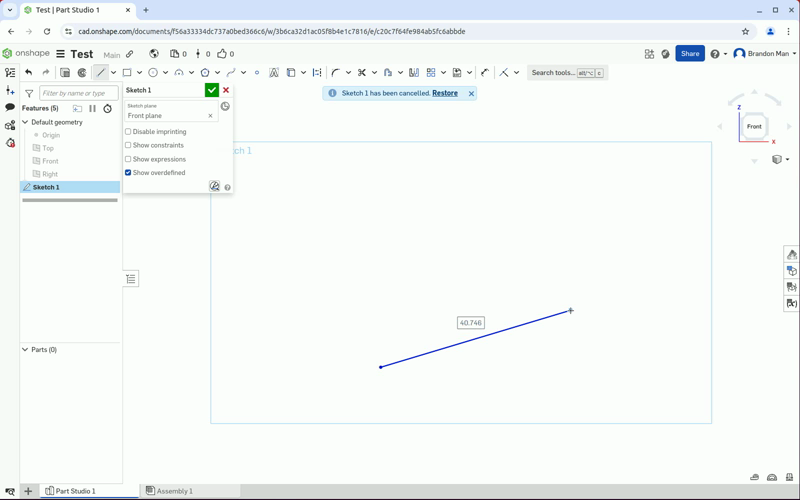
key_down(shift)
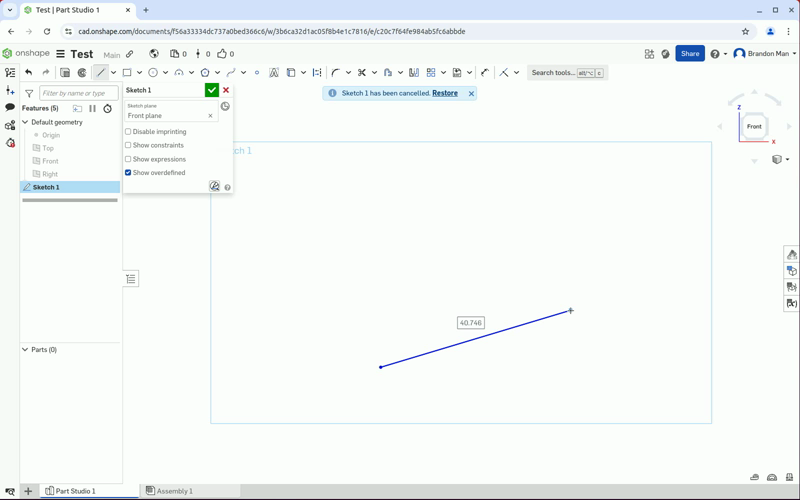
mouse_move(426, 173)
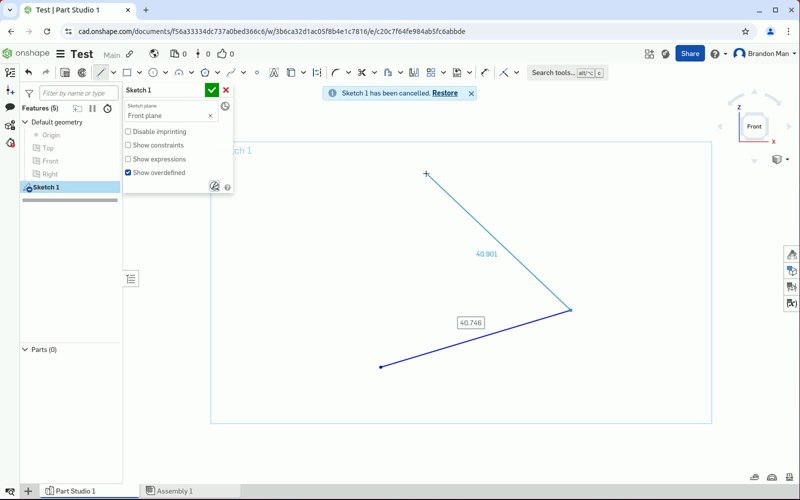
click(426, 173)
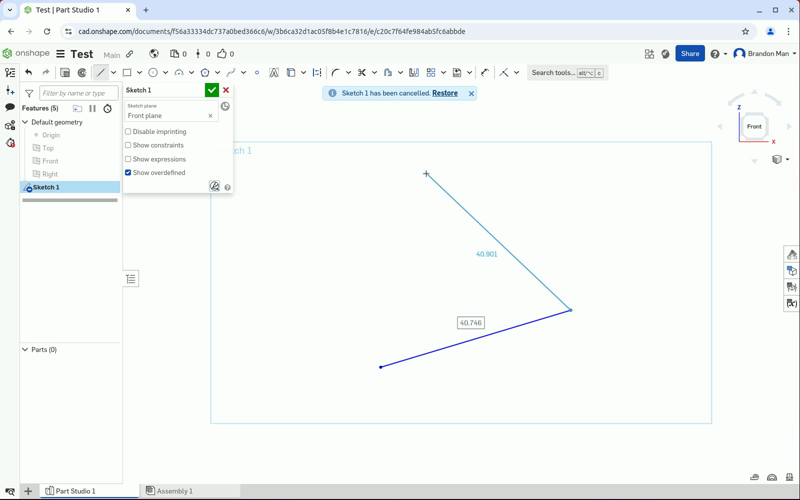
key_up(shift)
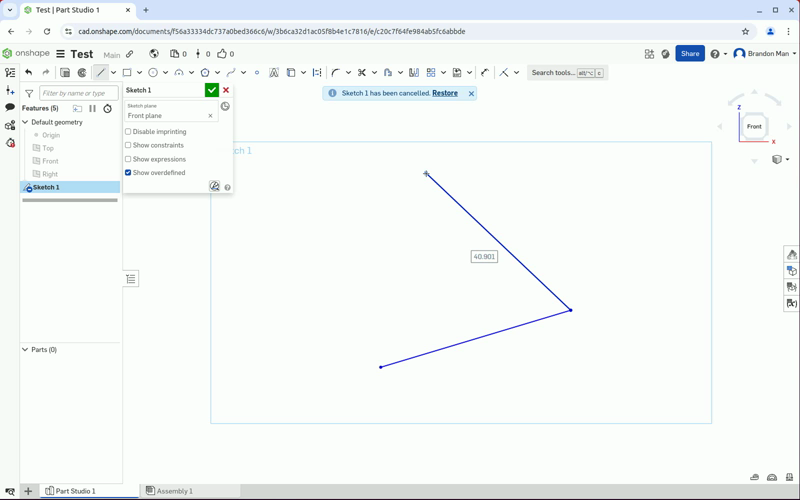
key_down(shift)
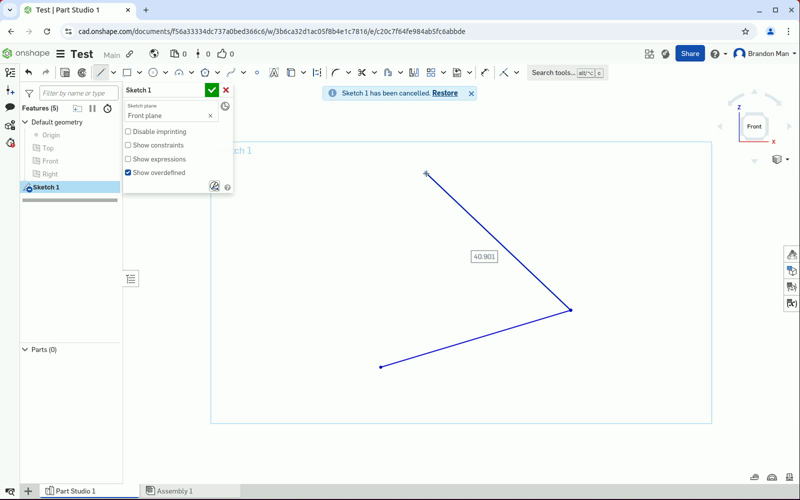
mouse_move(380, 367)
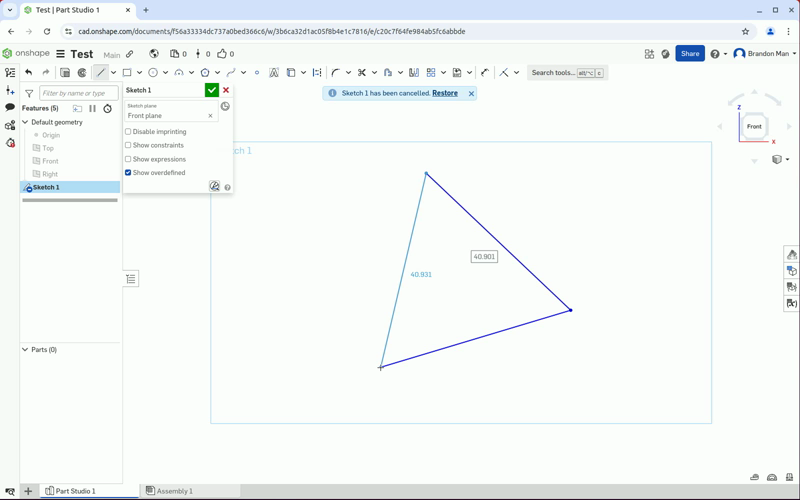
key_up(shift)
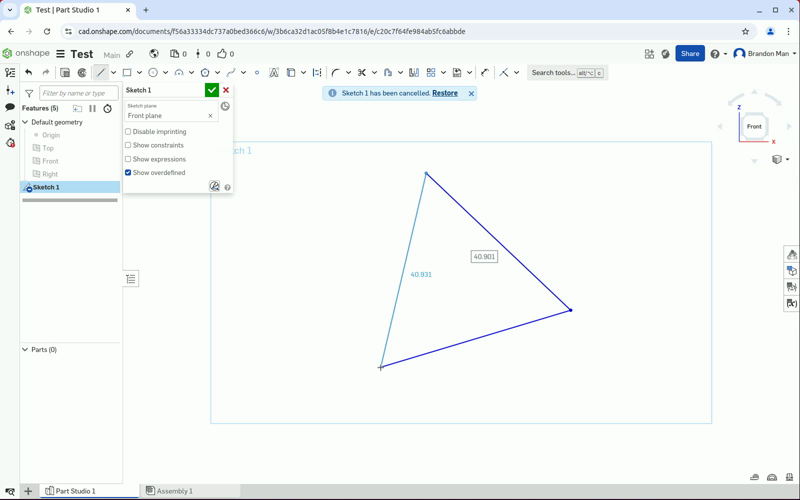
click(380, 367)
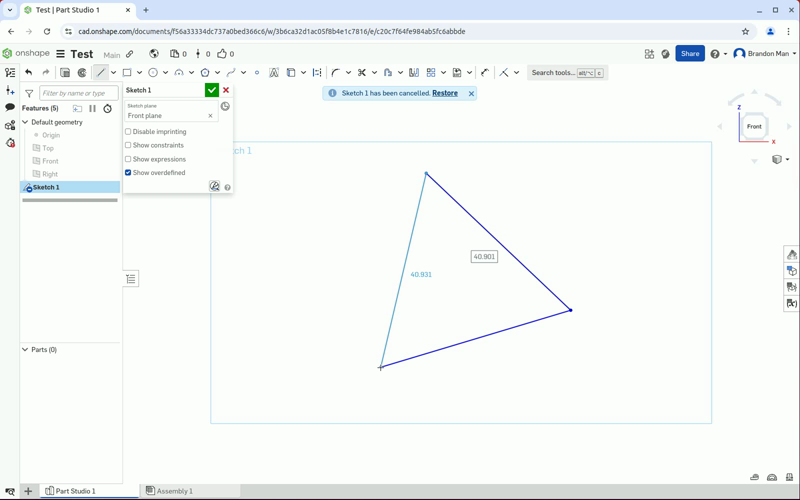
key(esc)
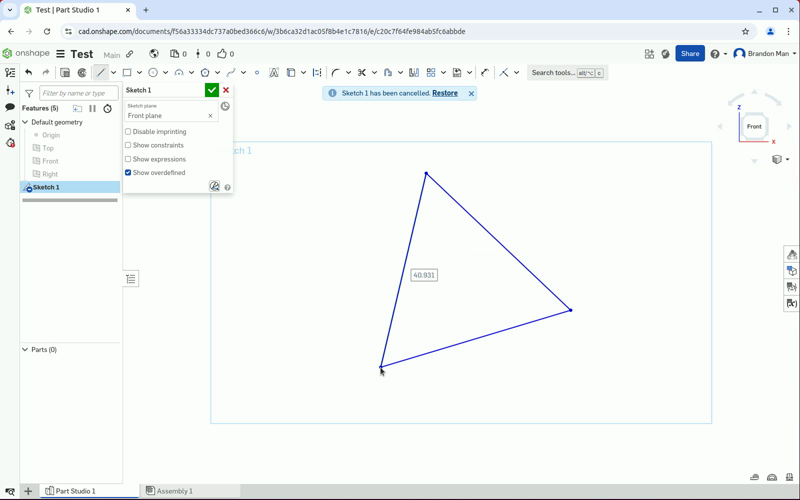
mouse_move(473, 286)
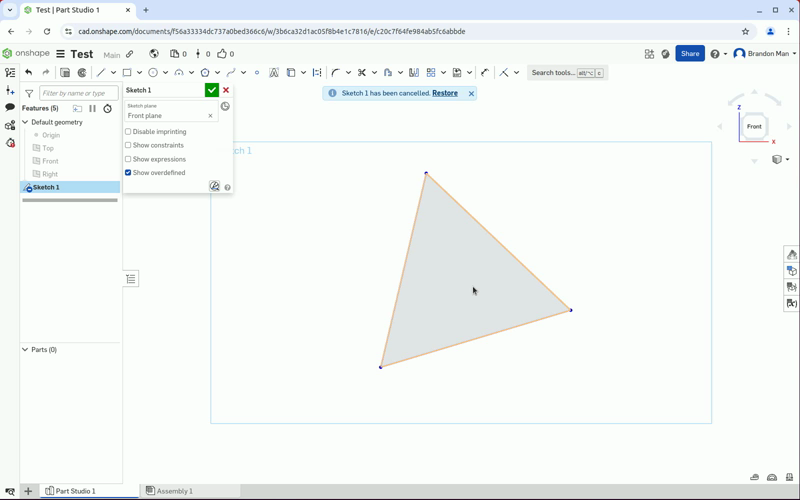
click(473, 286)
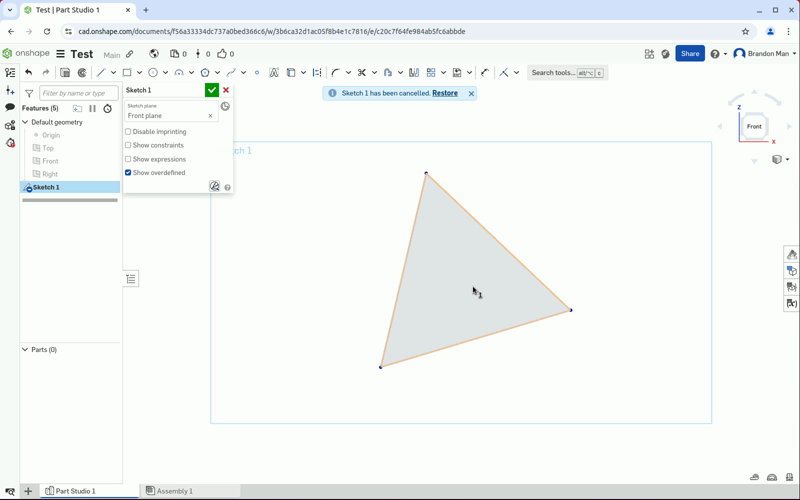
mouse_move(73, 352)
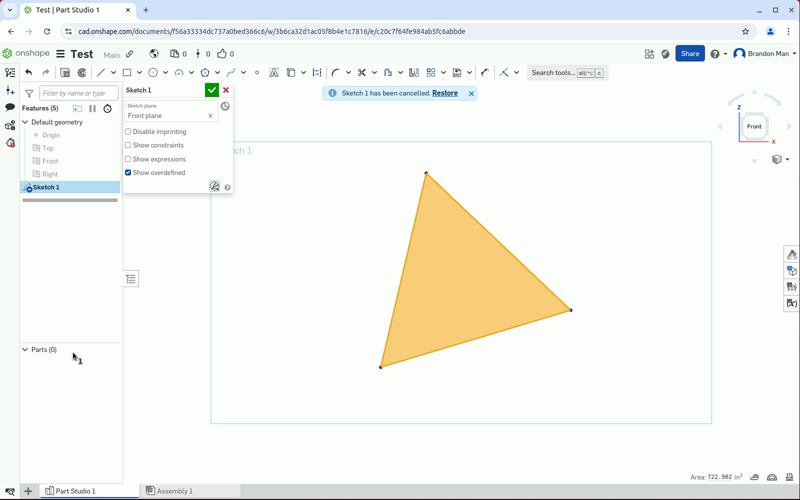
key(shift+y)
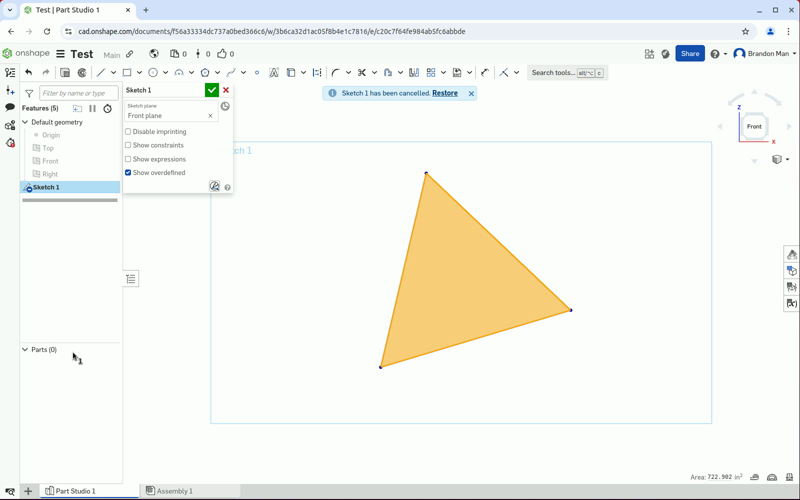
key(shift+e)
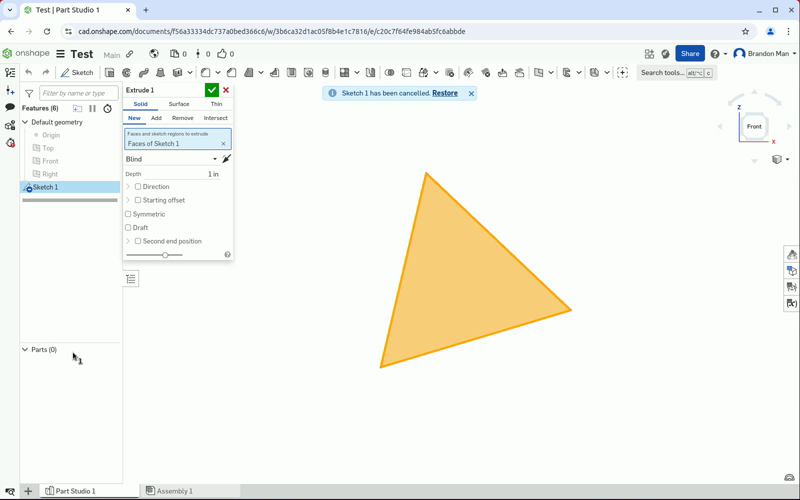
mouse_move(143, 106)
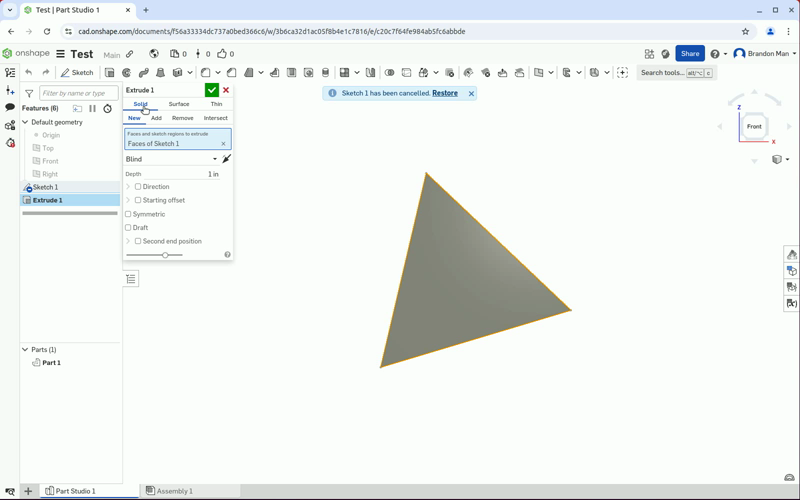
click(143, 106)
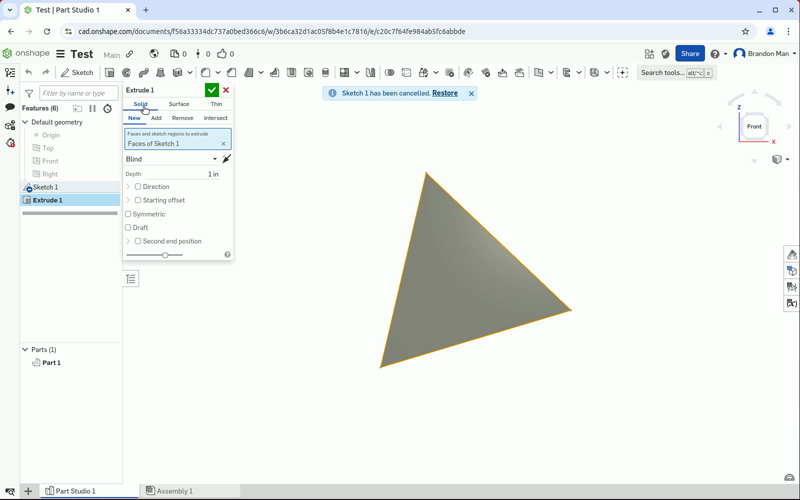
mouse_move(137, 120)
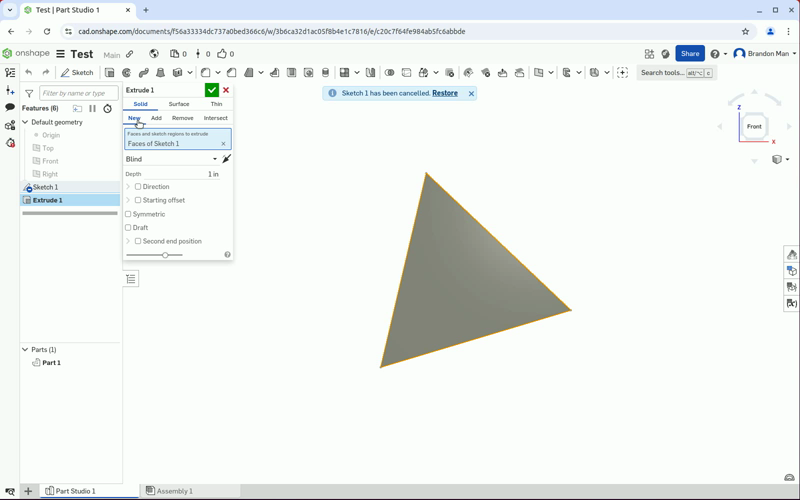
click(137, 120)
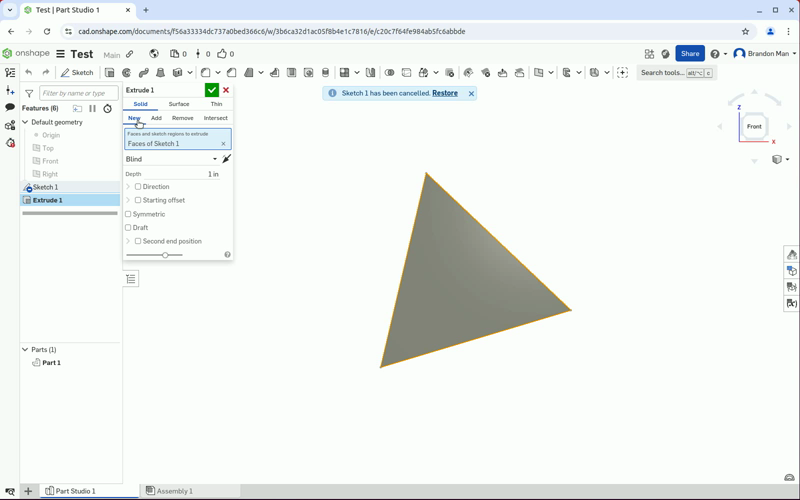
key(tab, 4)
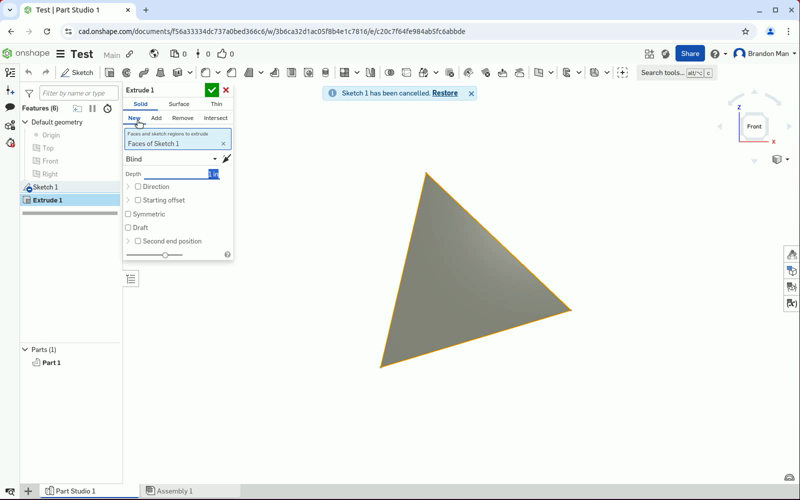
text(1.444)
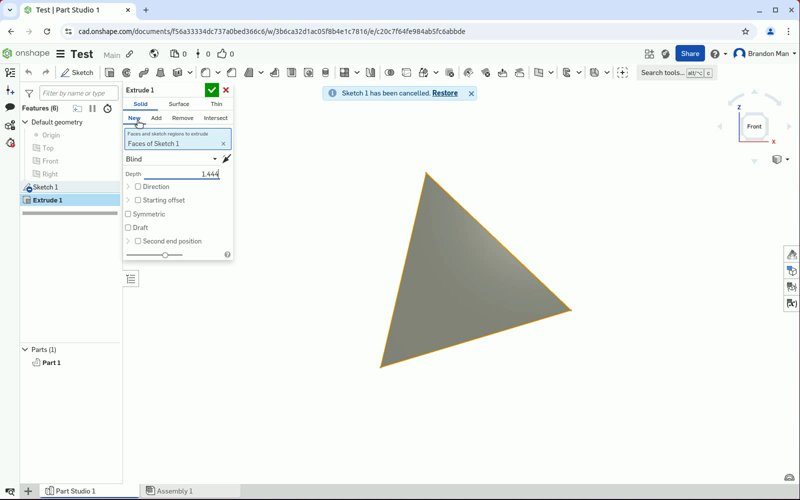
key(enter)
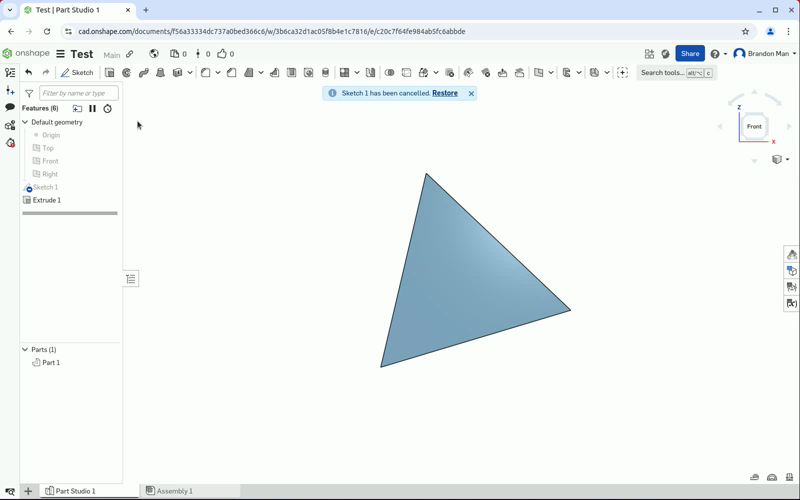
key(shift+h)
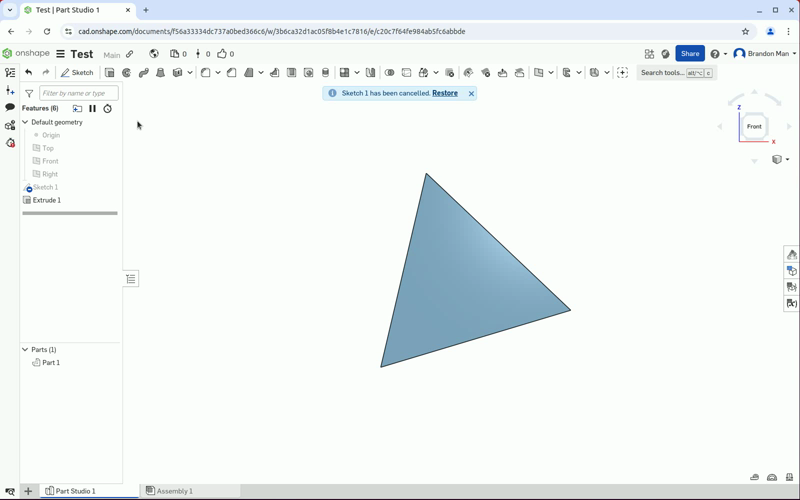
key(shift+h)
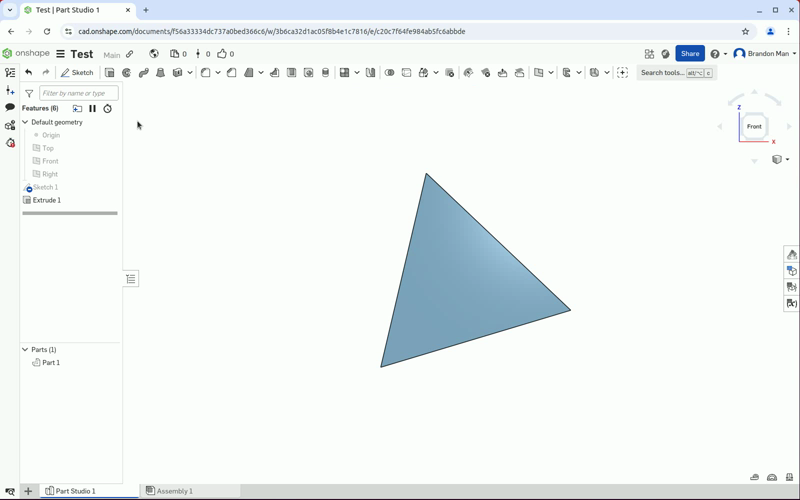
mouse_move(73, 189)
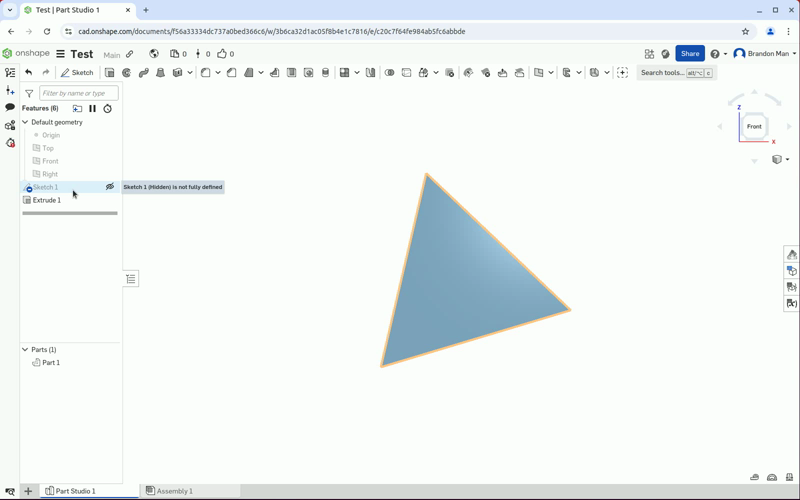
click(73, 189)
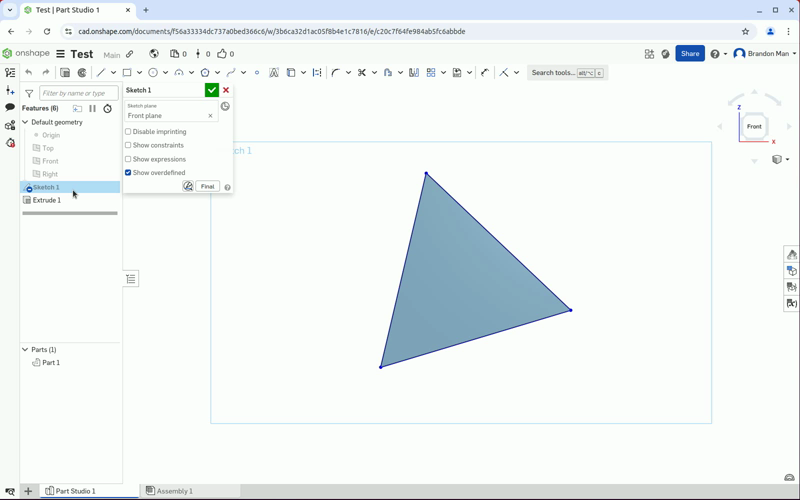
mouse_move(229, 92)
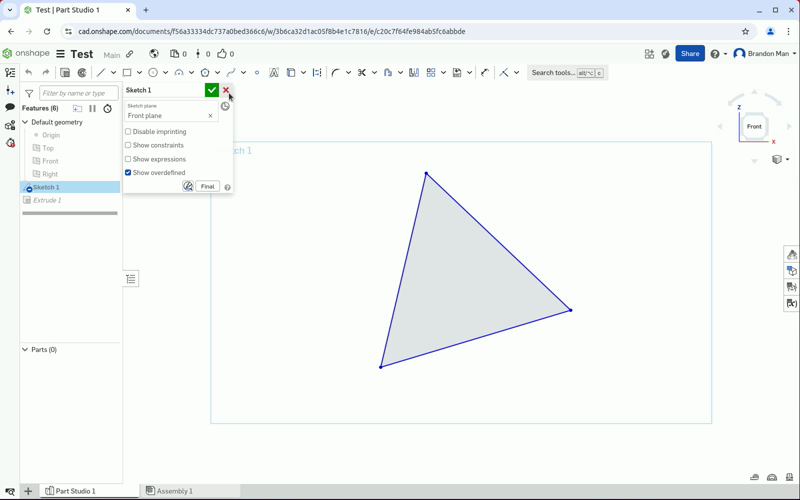
click(229, 92)
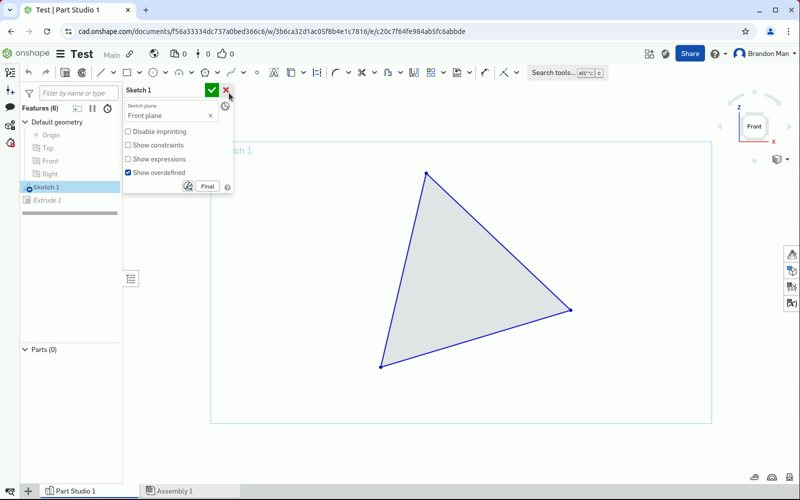
key(shift+s)
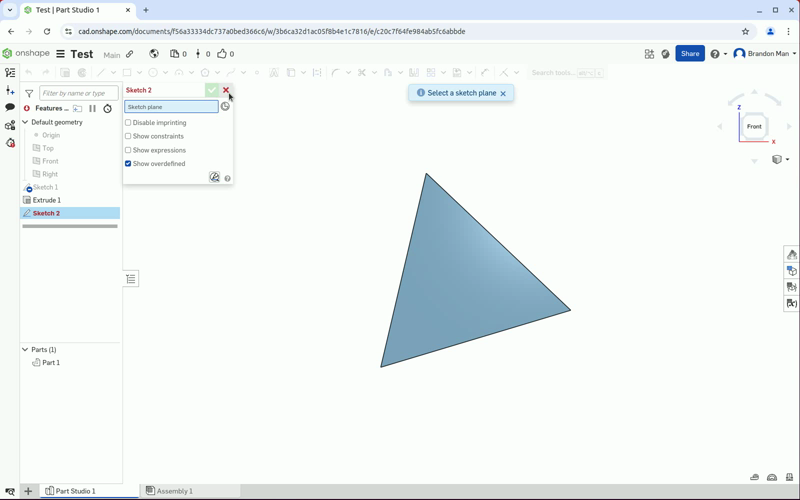
mouse_move(73, 163)
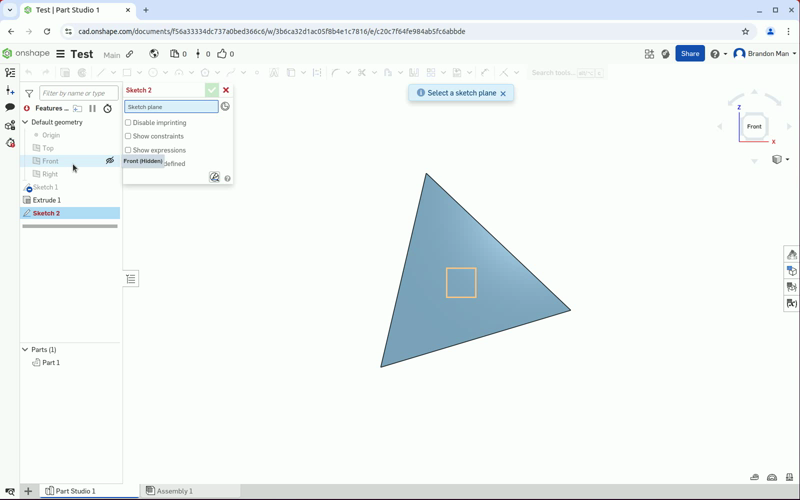
click(73, 163)
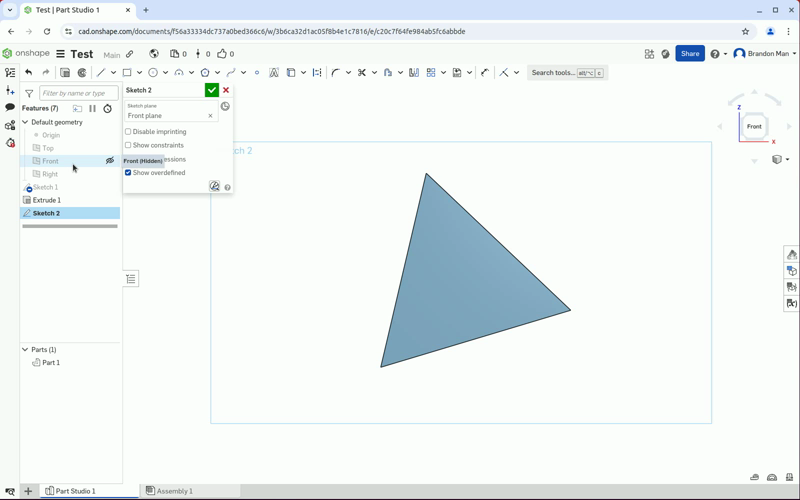
mouse_move(73, 352)
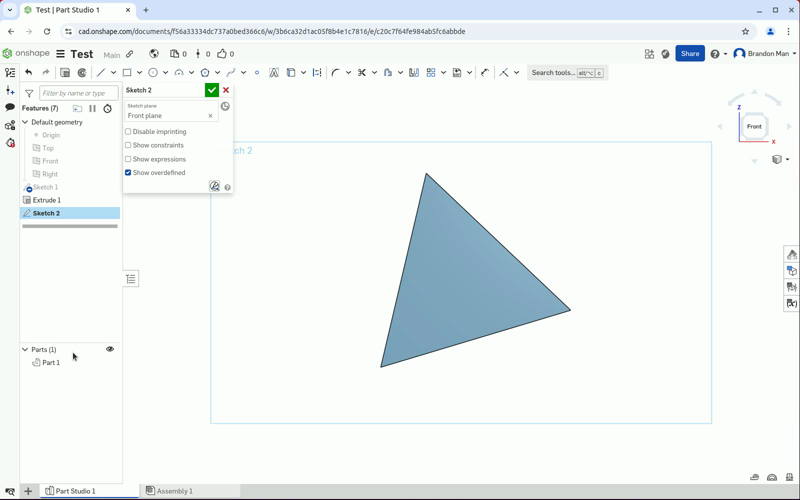
key(y)
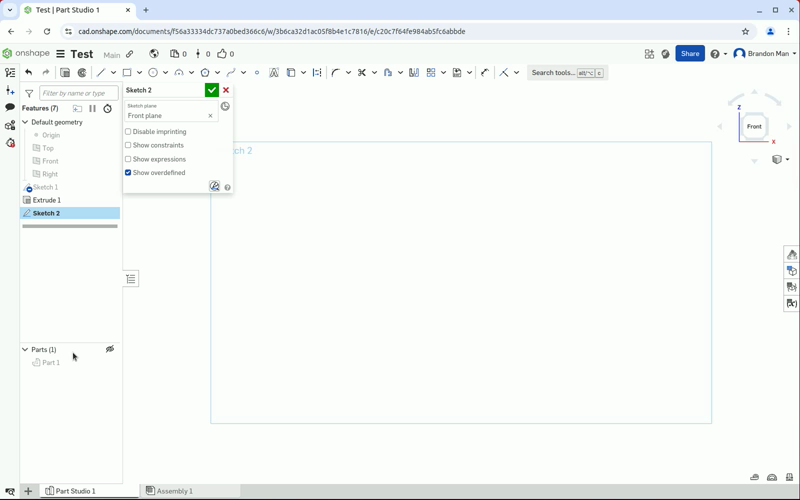
key(l)
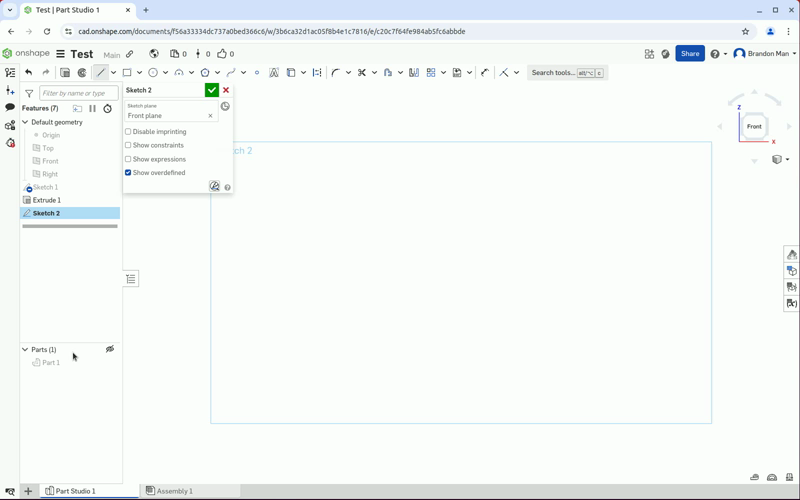
key_down(shift)
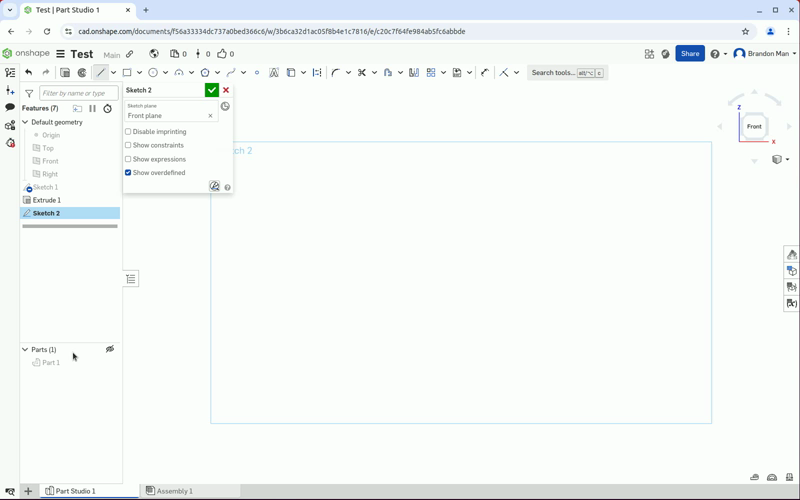
mouse_move(391, 280)
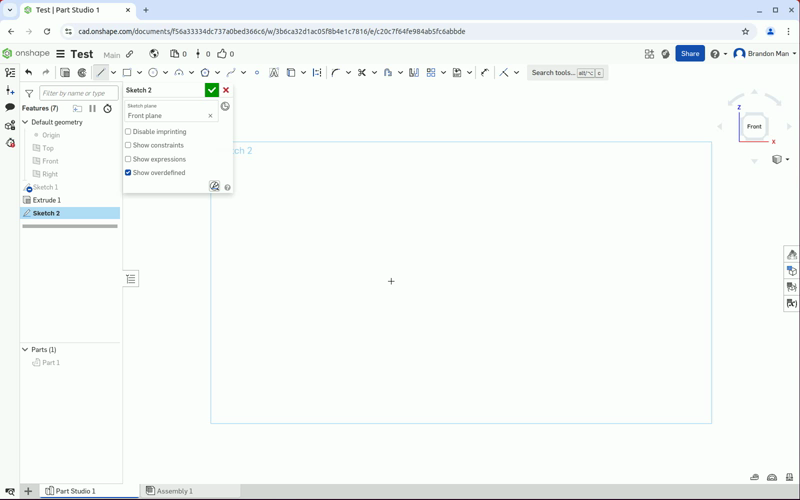
click(391, 280)
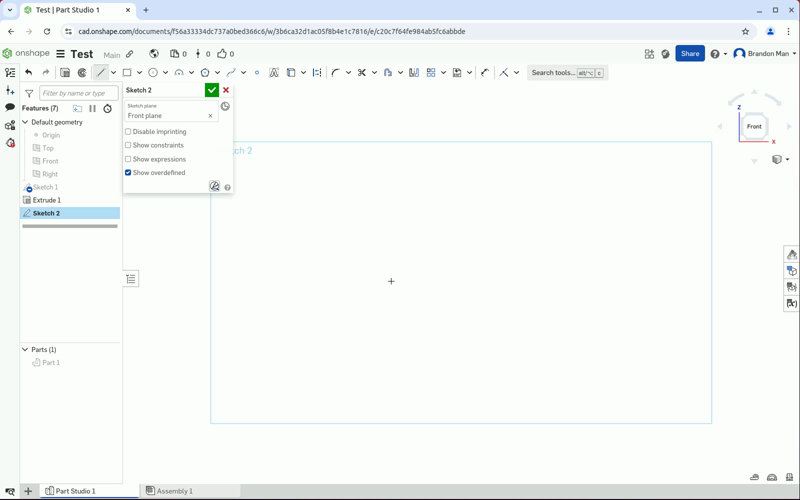
key_up(shift)
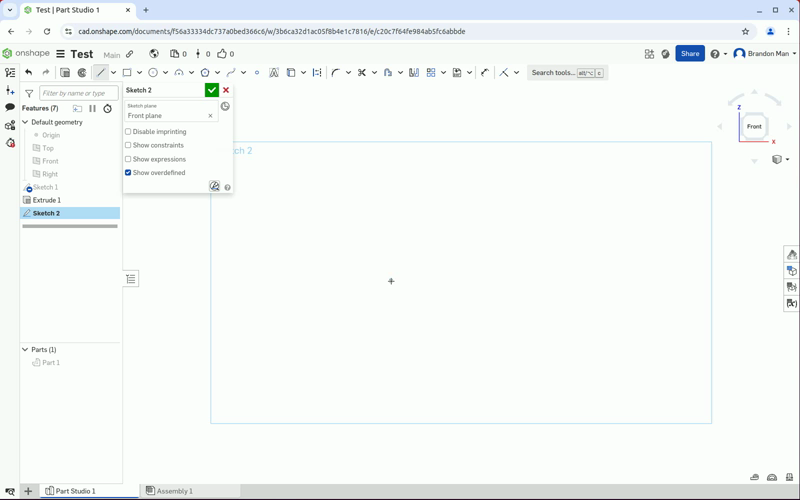
key_down(shift)
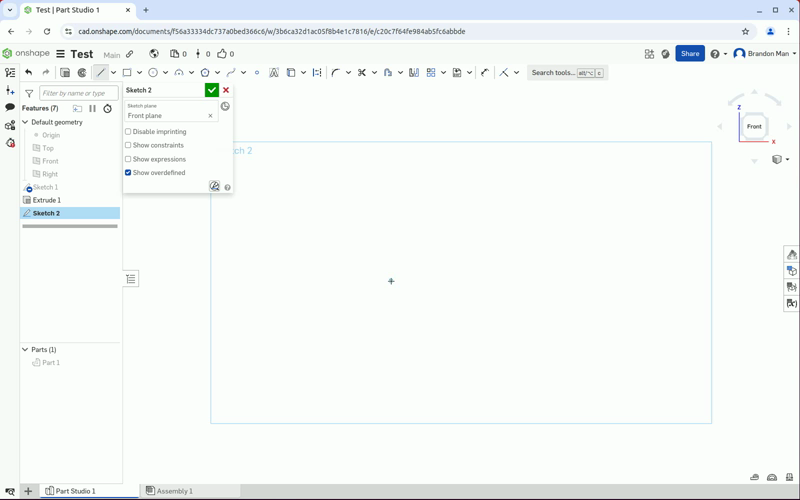
mouse_move(495, 340)
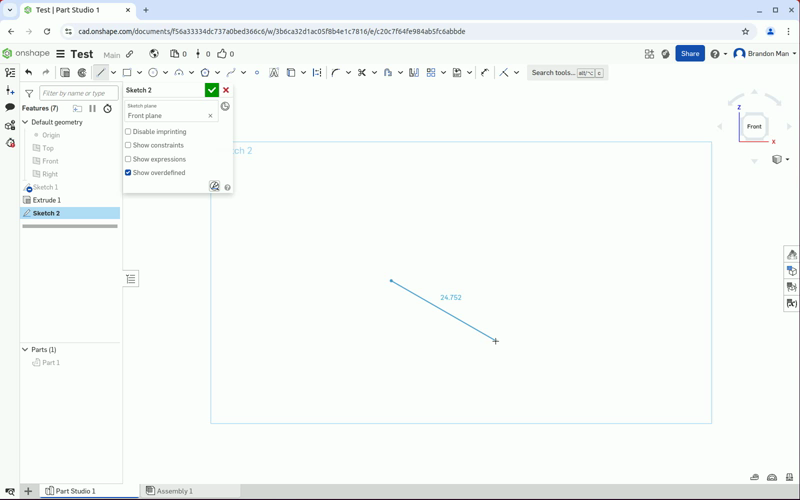
click(495, 340)
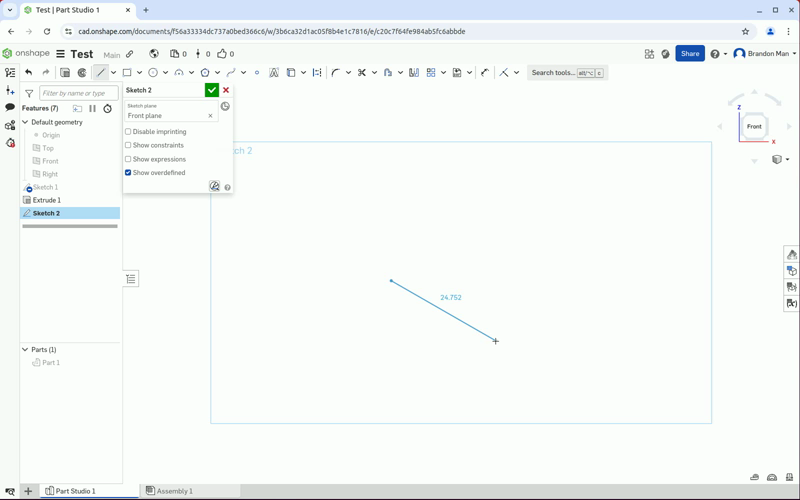
key_up(shift)
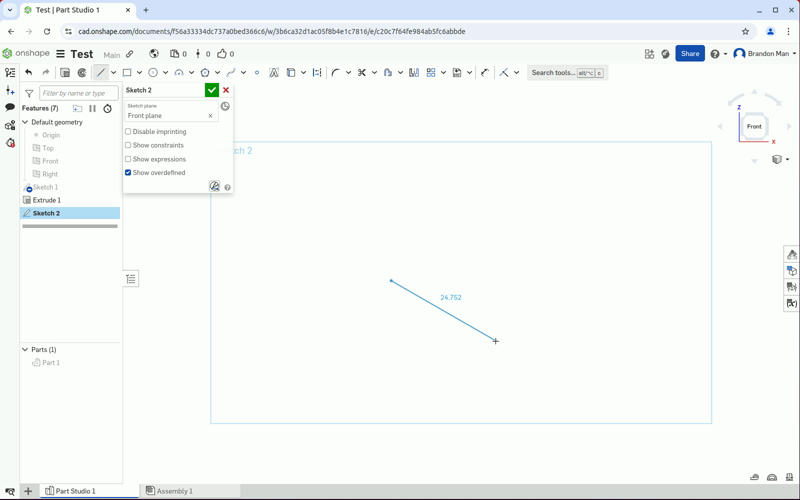
key_down(shift)
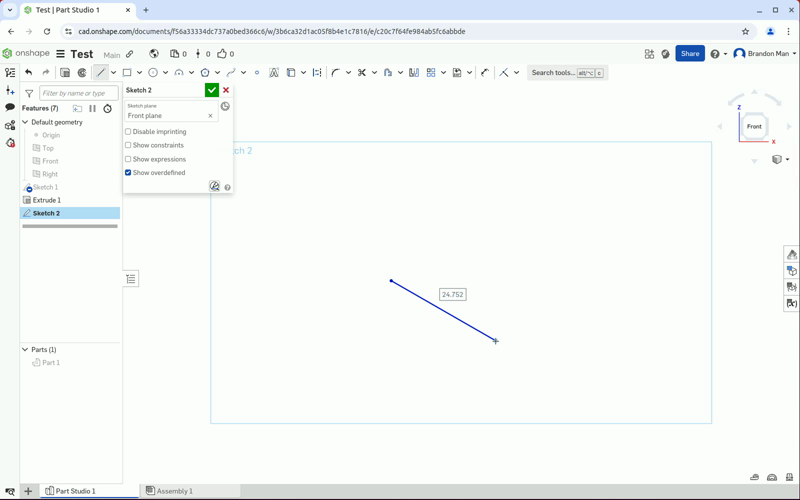
mouse_move(495, 220)
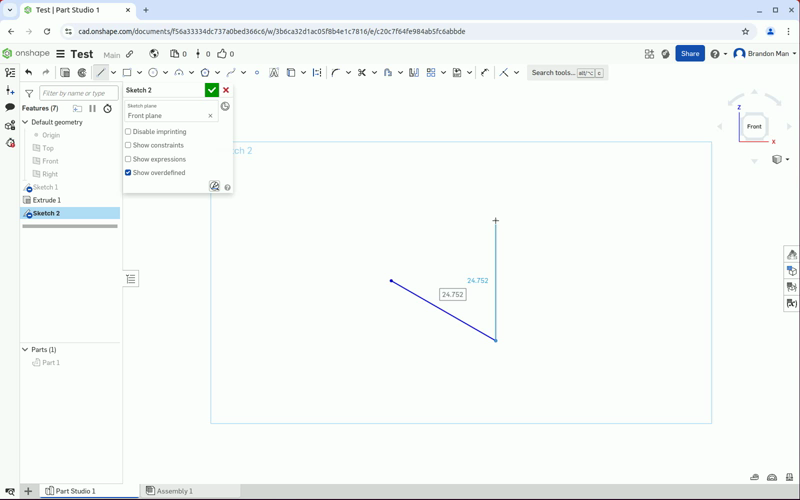
click(495, 220)
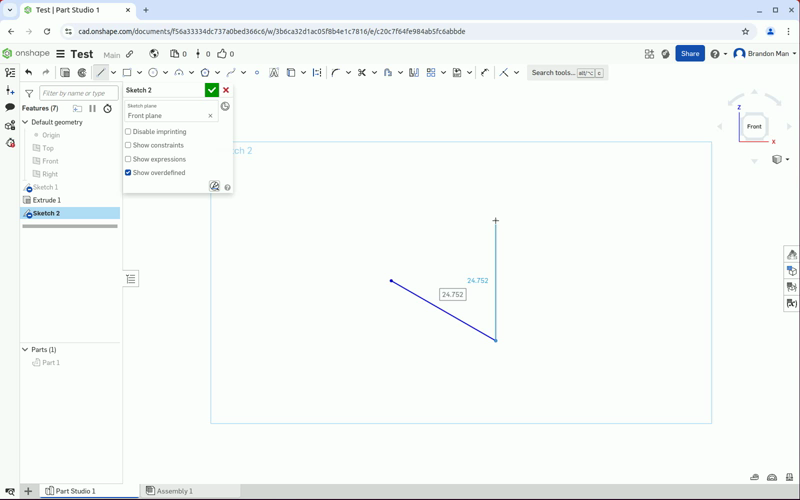
key_up(shift)
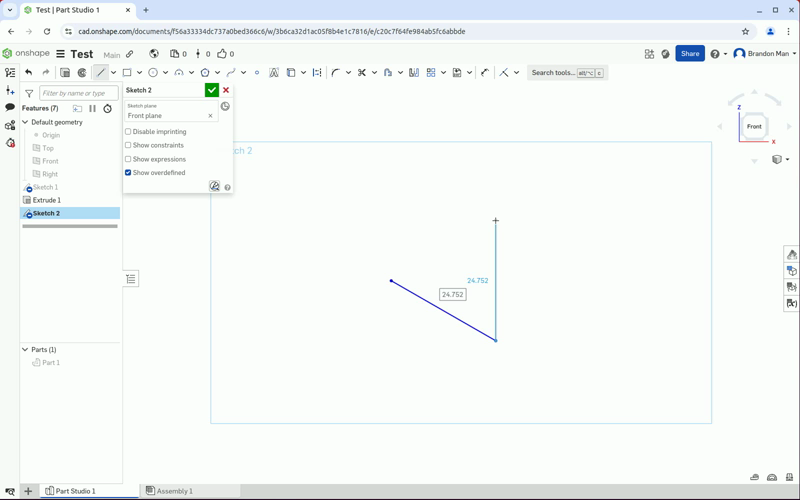
key_down(shift)
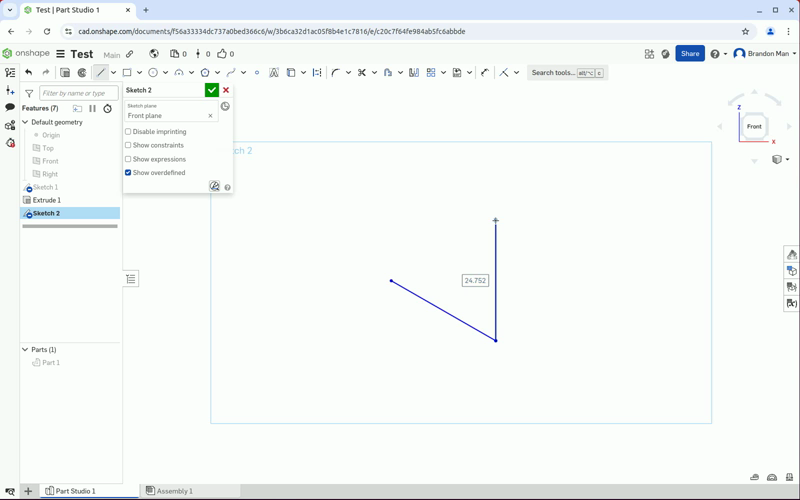
mouse_move(391, 280)
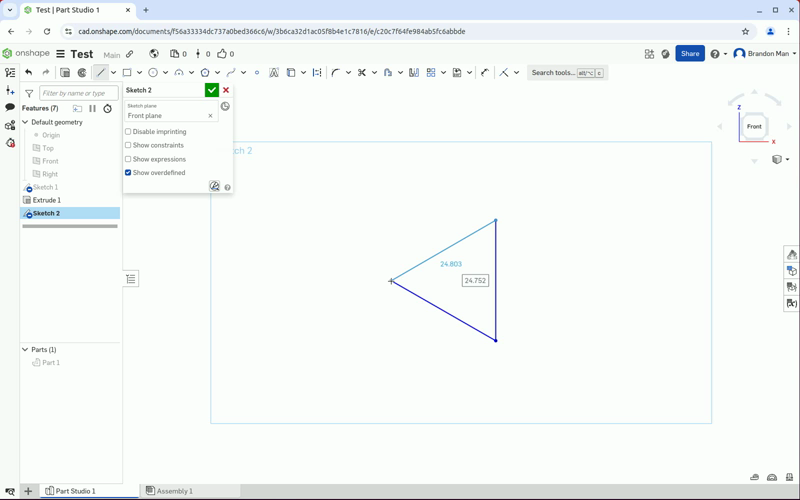
key_up(shift)
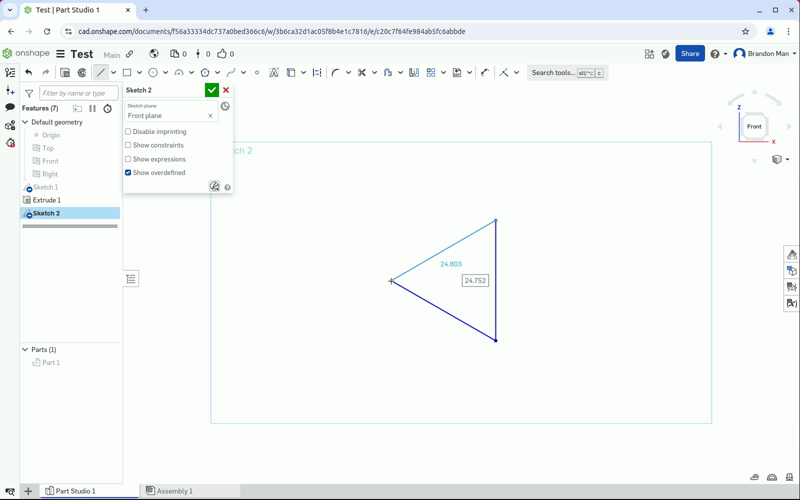
click(391, 280)
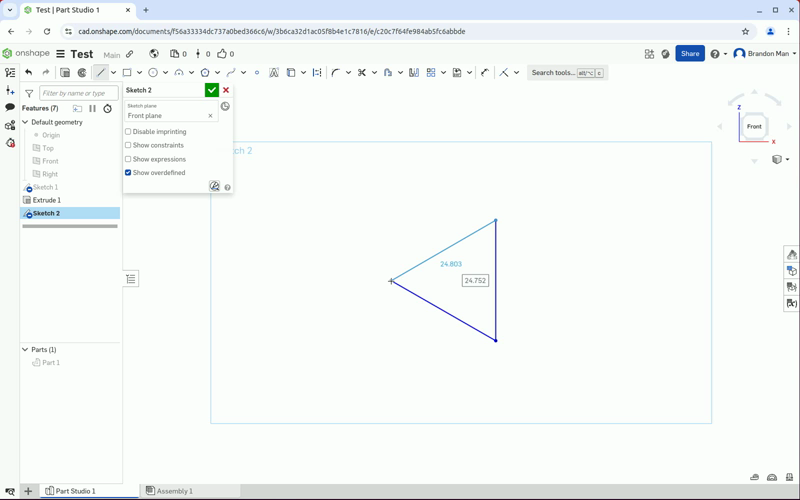
key(esc)
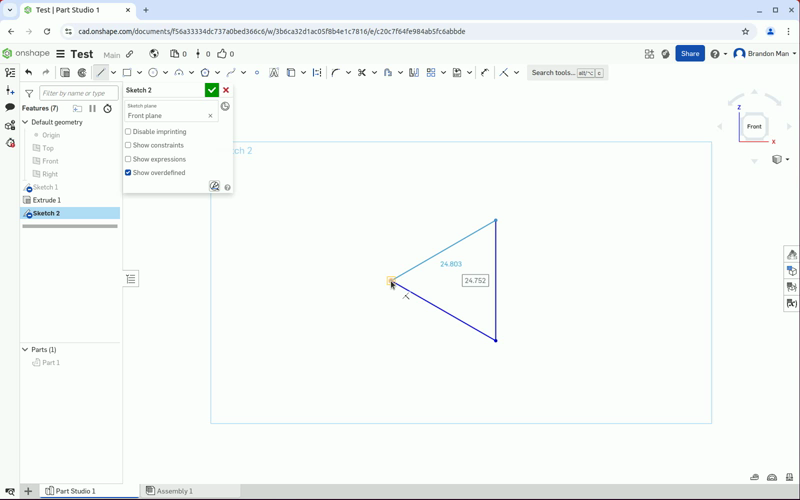
mouse_move(480, 303)
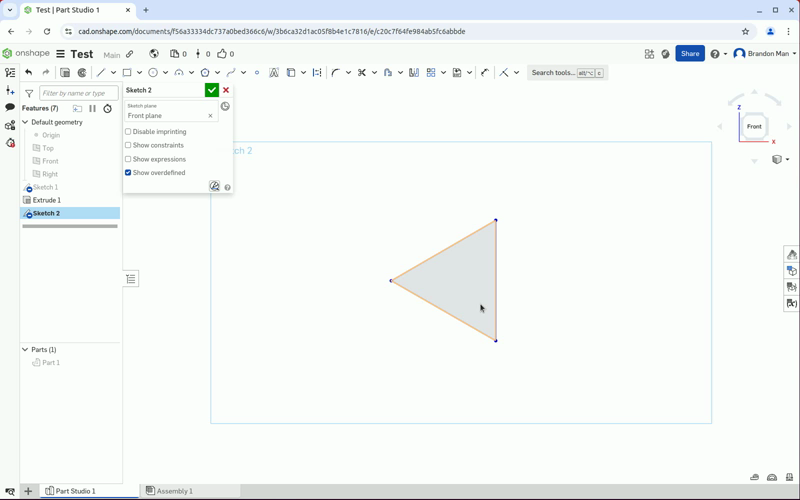
click(480, 303)
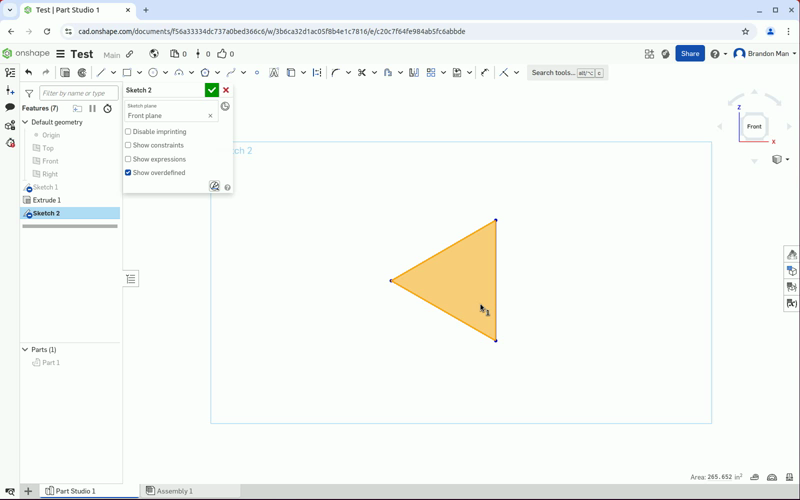
mouse_move(73, 352)
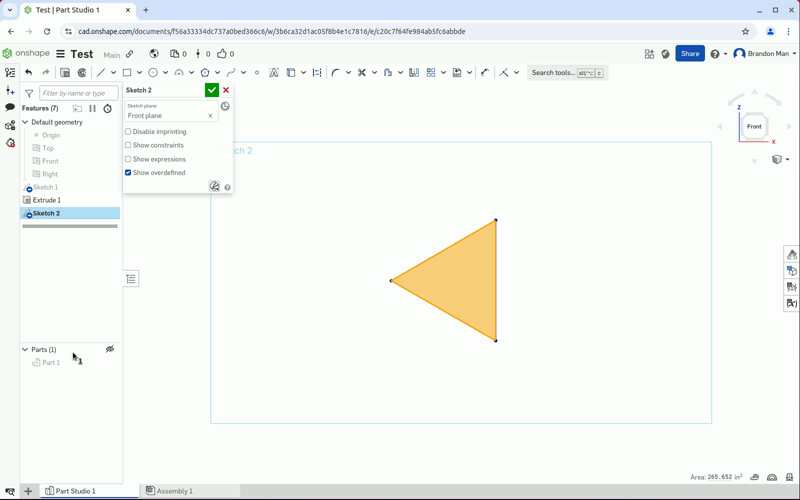
key(shift+y)
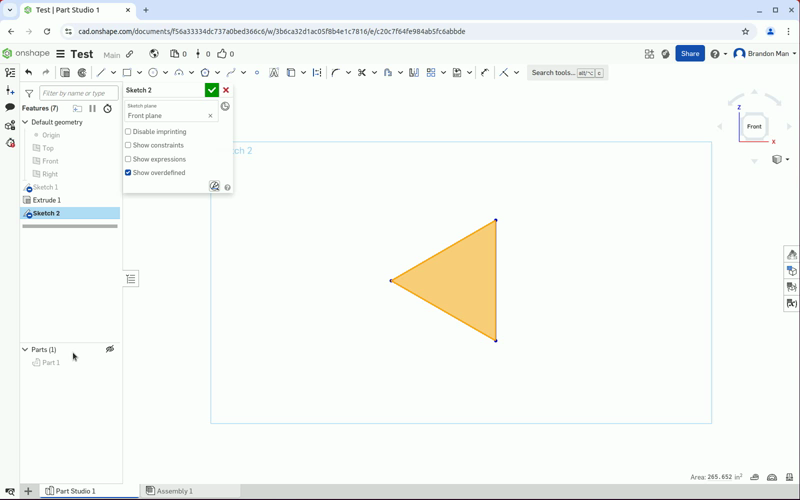
key(shift+e)
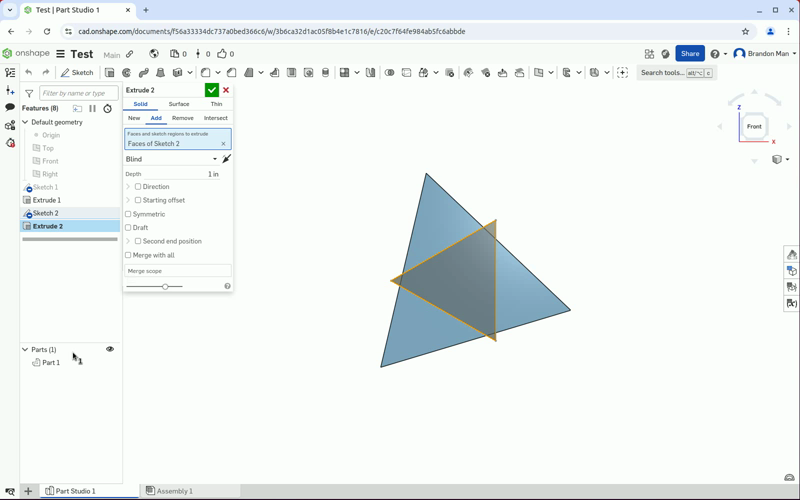
mouse_move(143, 106)
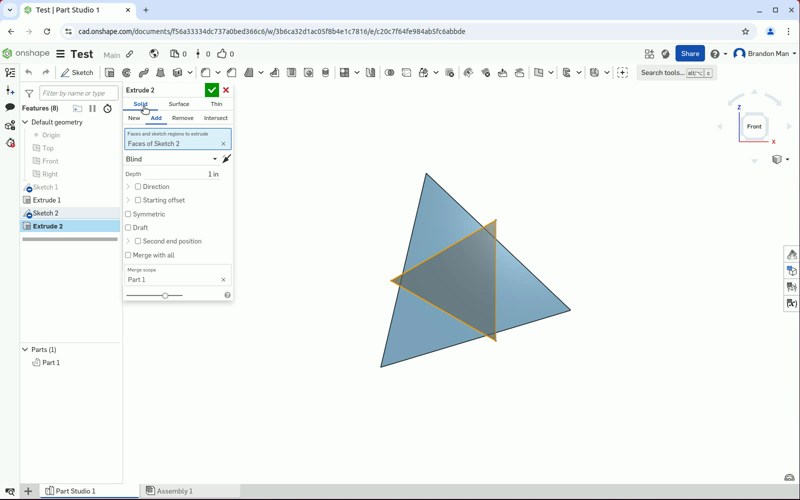
click(143, 106)
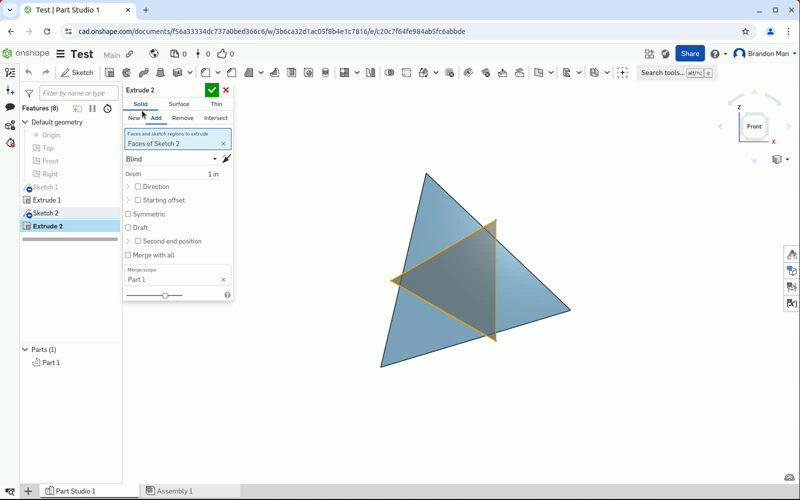
mouse_move(137, 120)
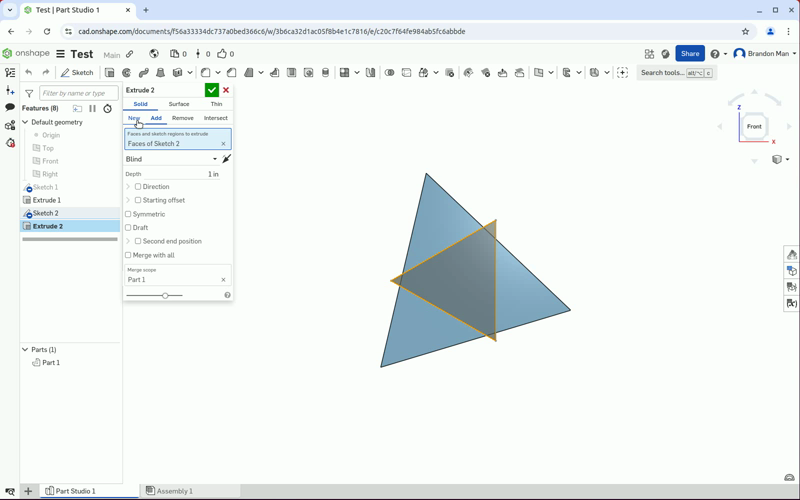
click(137, 120)
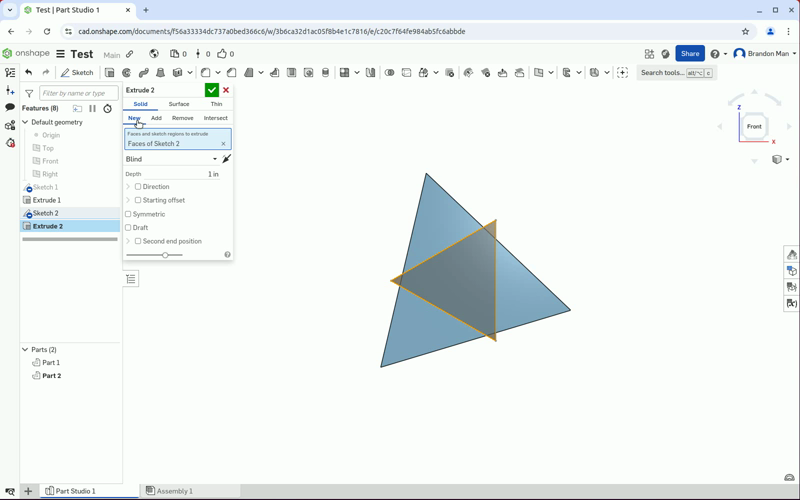
key(tab, 4)
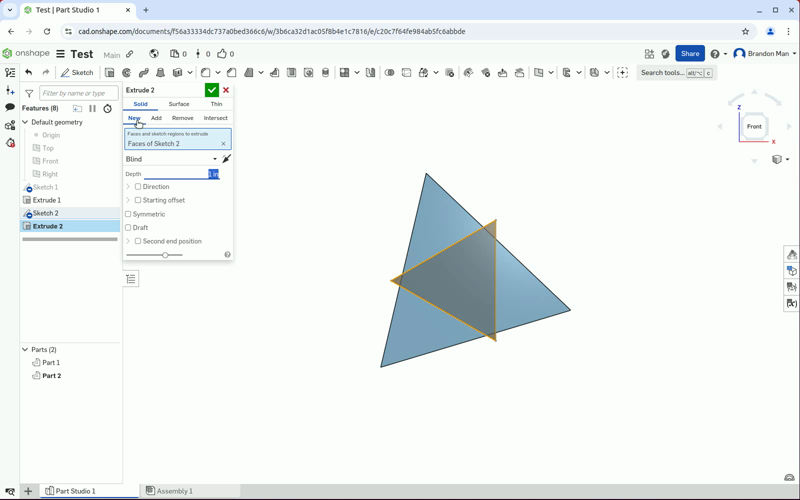
text(0.963)
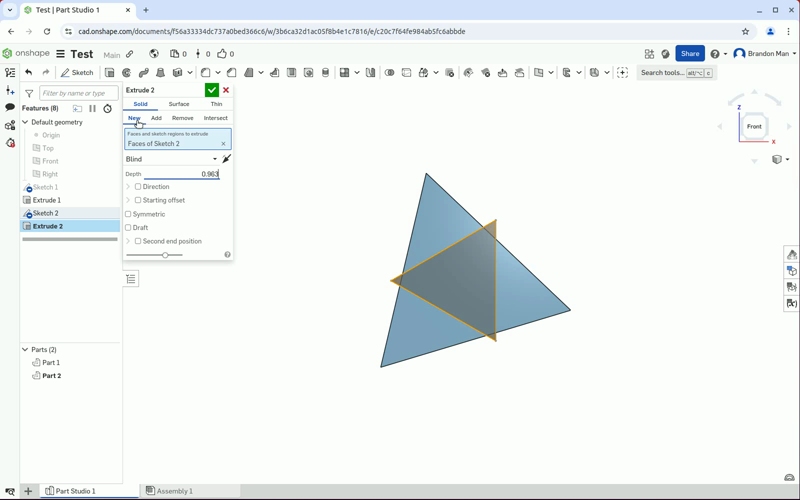
key(enter)
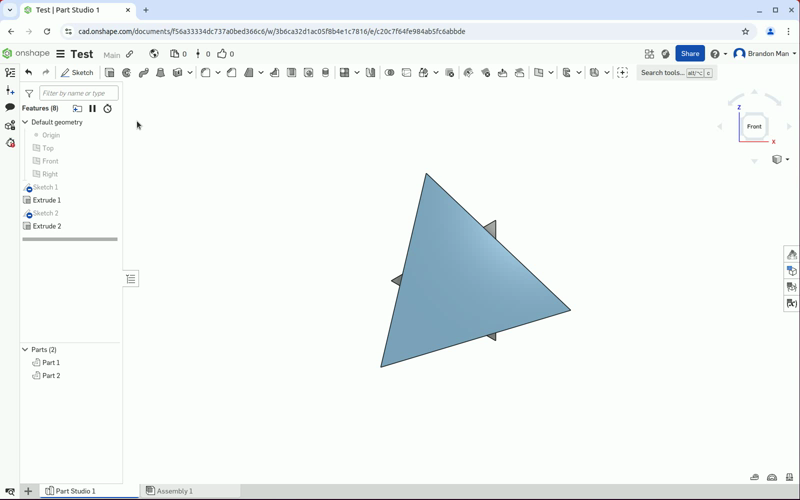
key(shift+h)
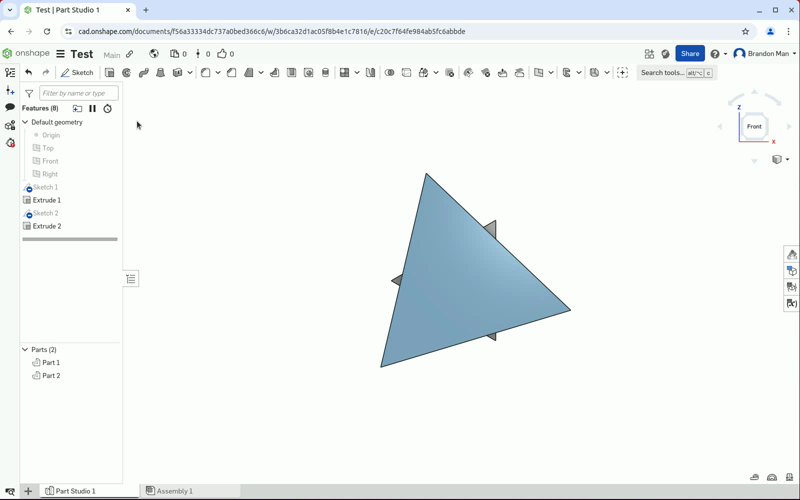
key(shift+h)
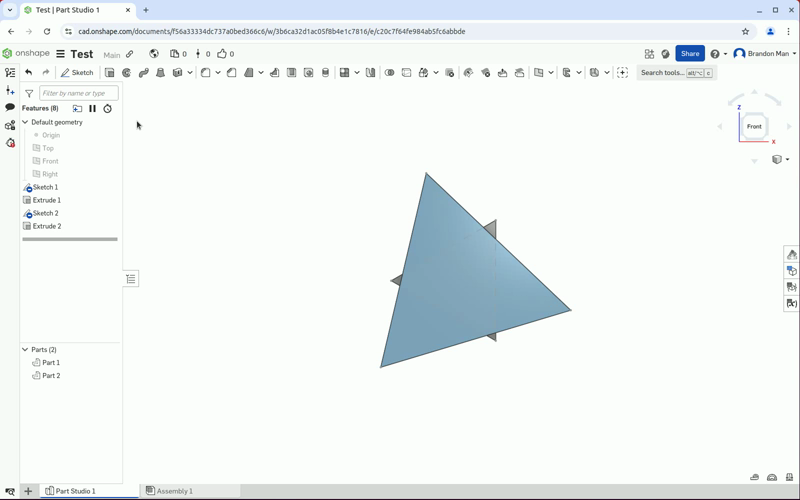
key(shift+7)
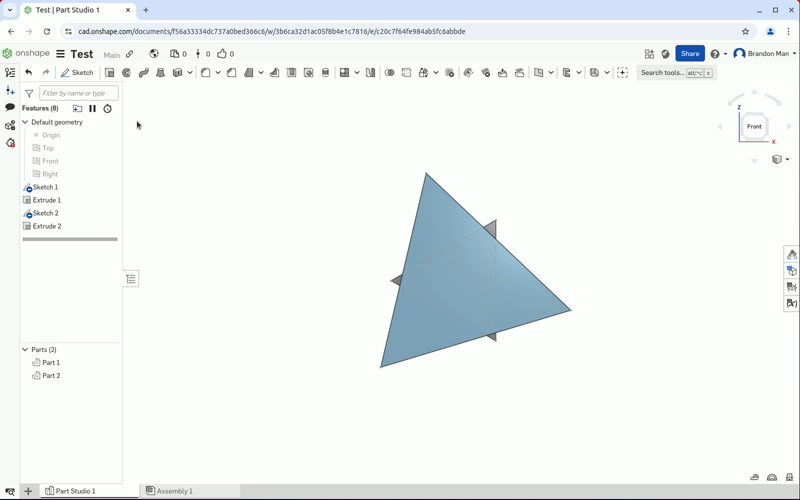
key(left, 2)
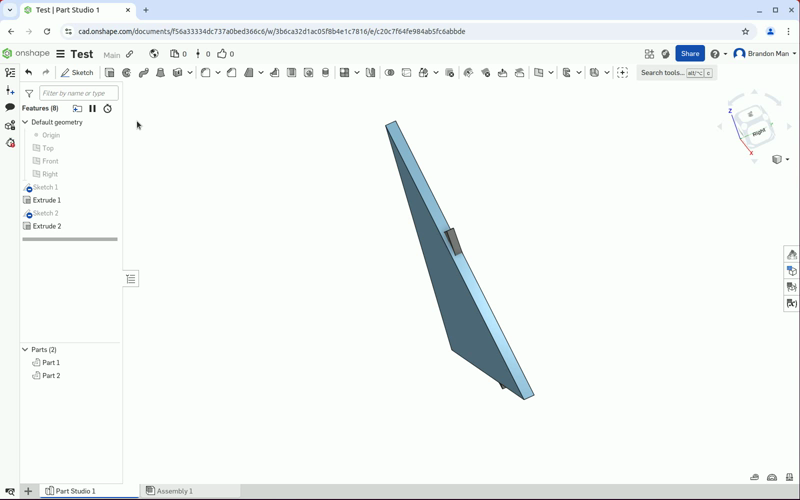
key(down, 2)
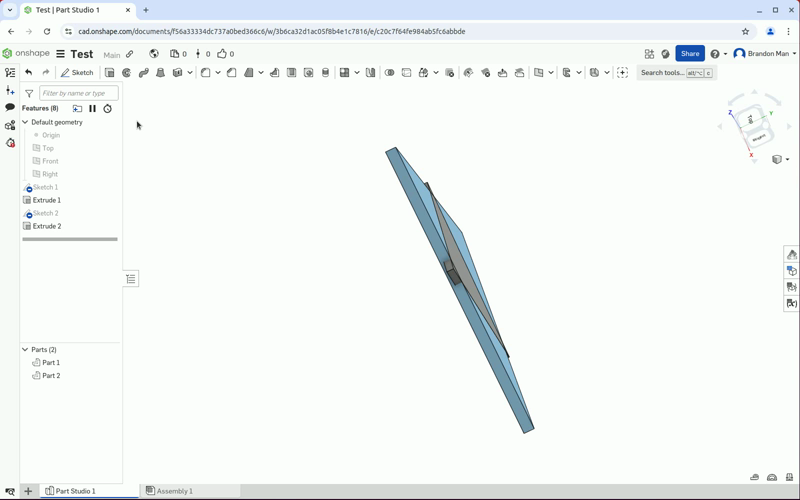
key(up, 2)
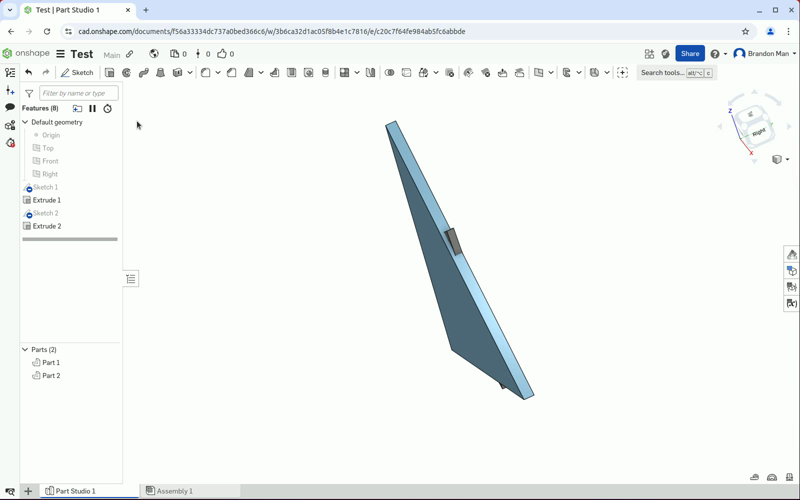
key(right, 2)
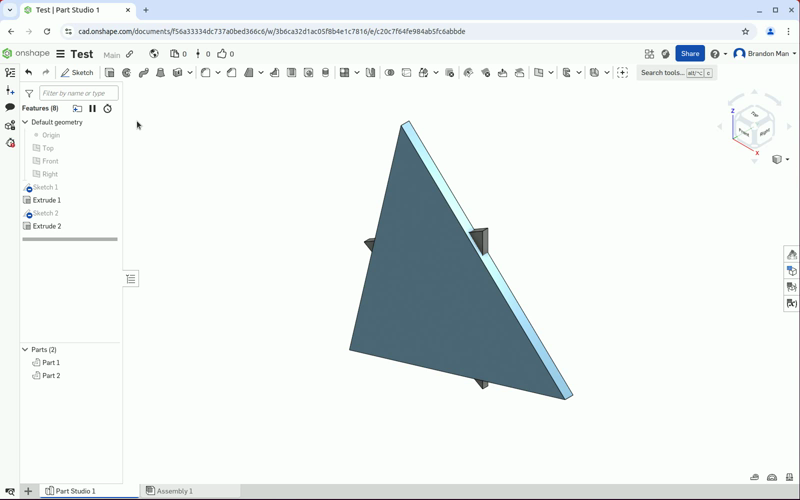
mouse_move(73, 189)
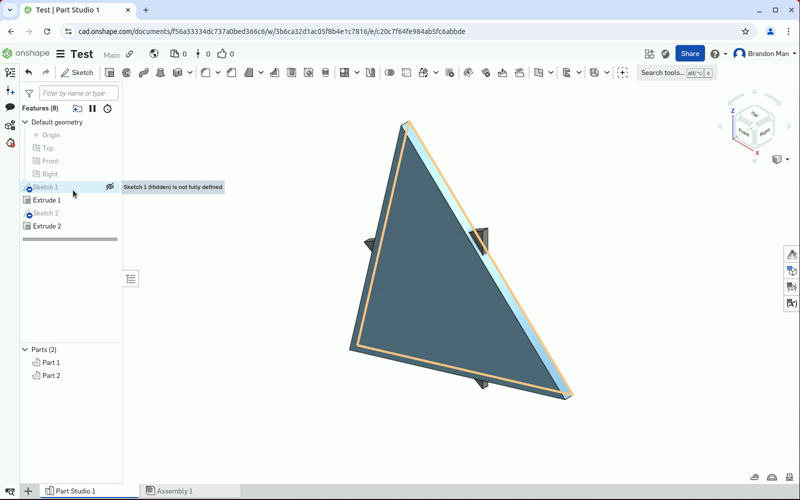
click(73, 189)